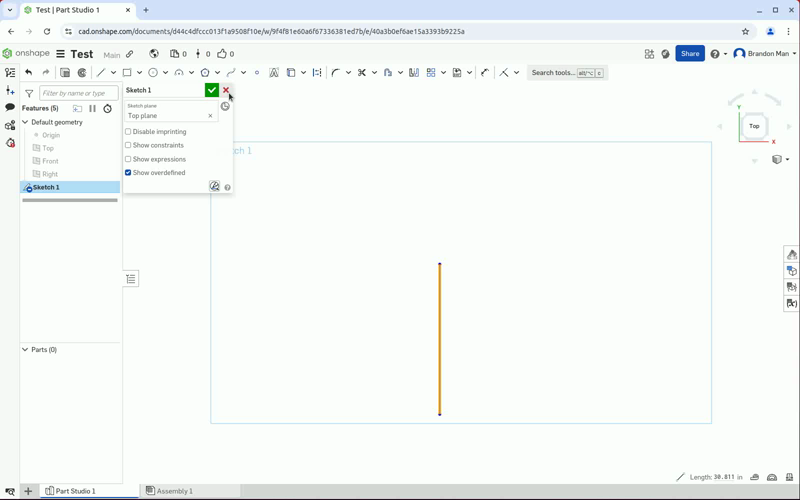
key(shift+h)
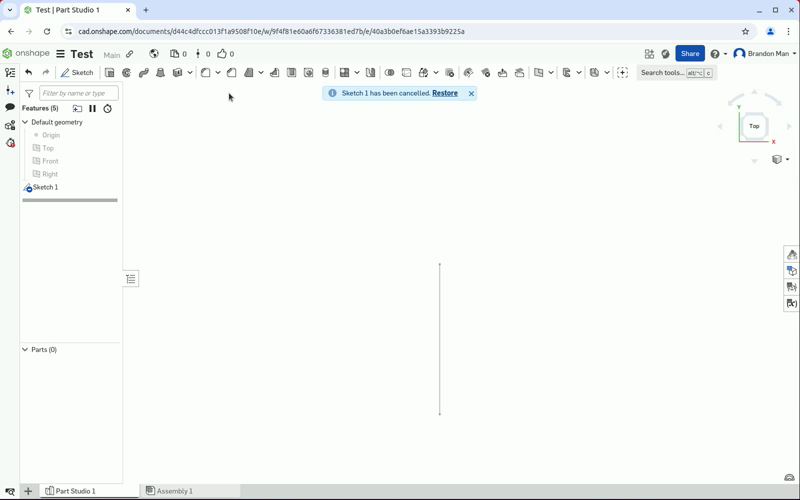
mouse_move(73, 352)
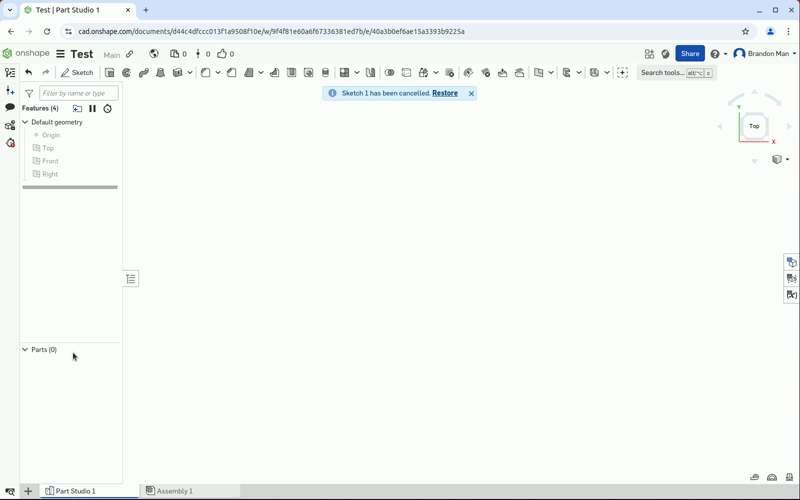
key(y)
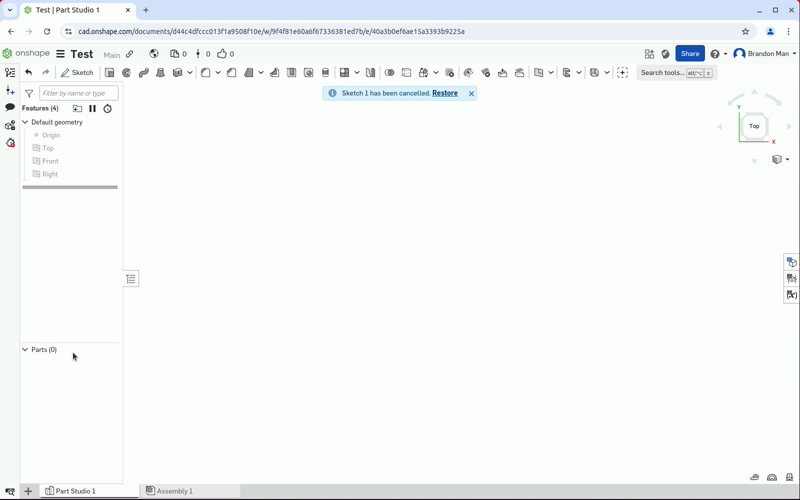
key(shift+p)
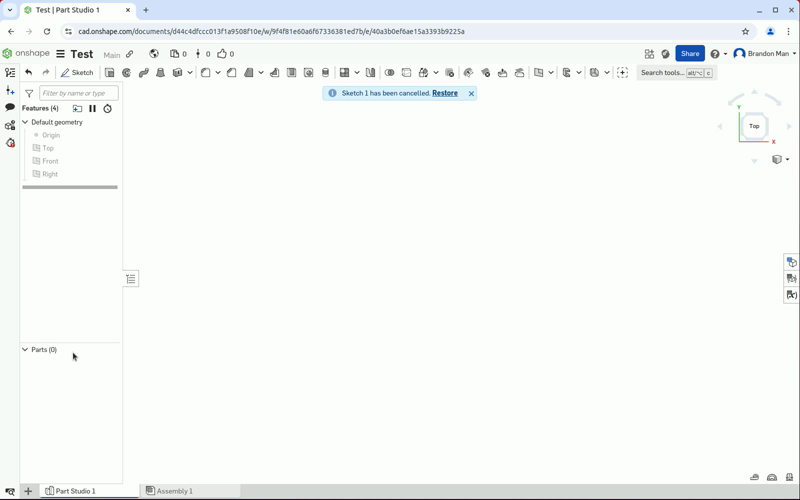
key(space)
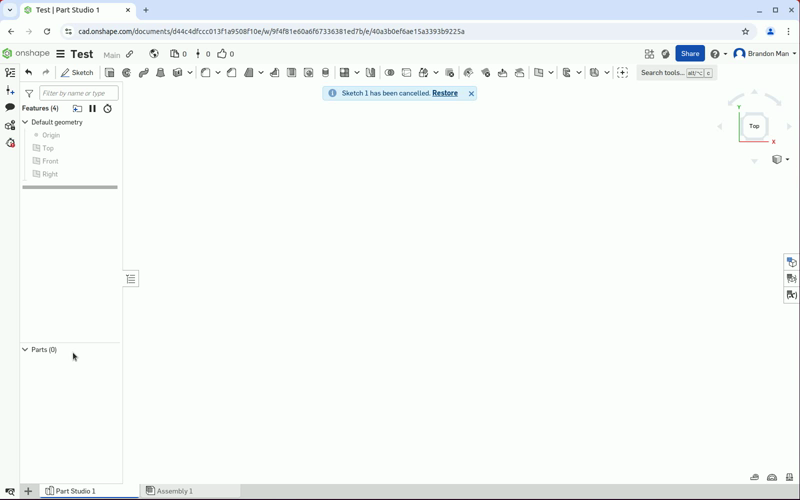
key_down(shift)
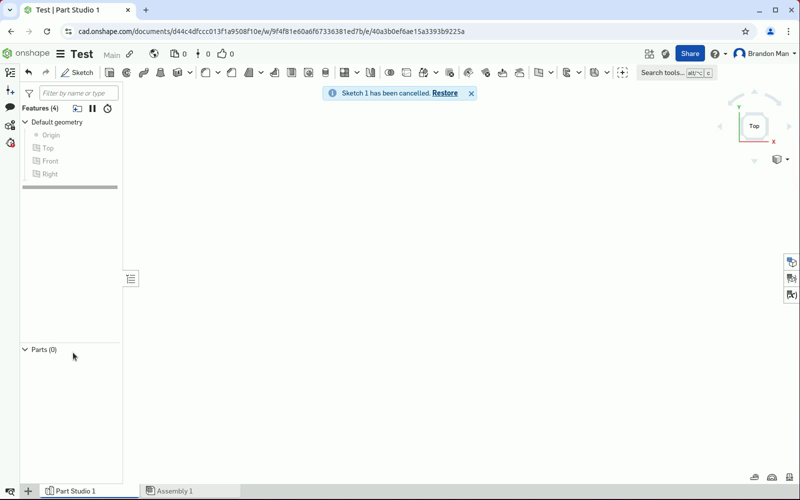
key(up)
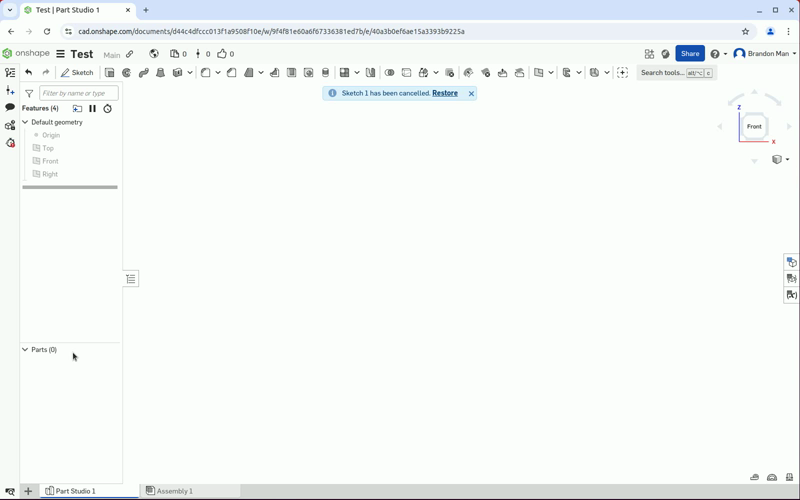
key_up(shift)
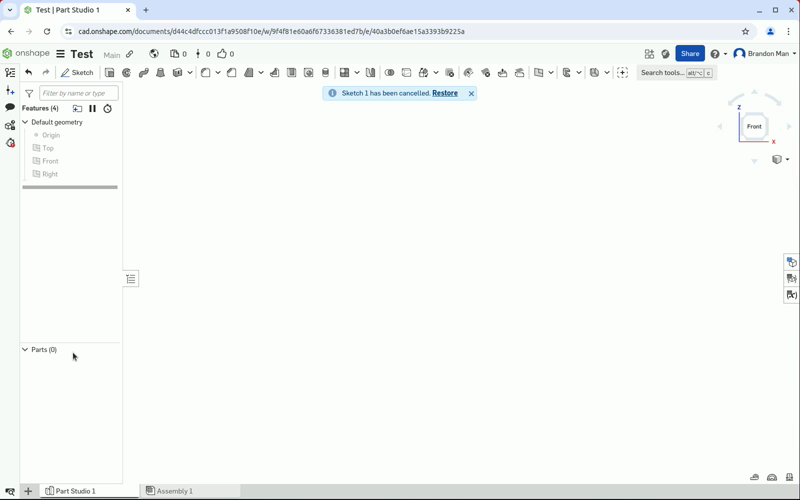
key(space)
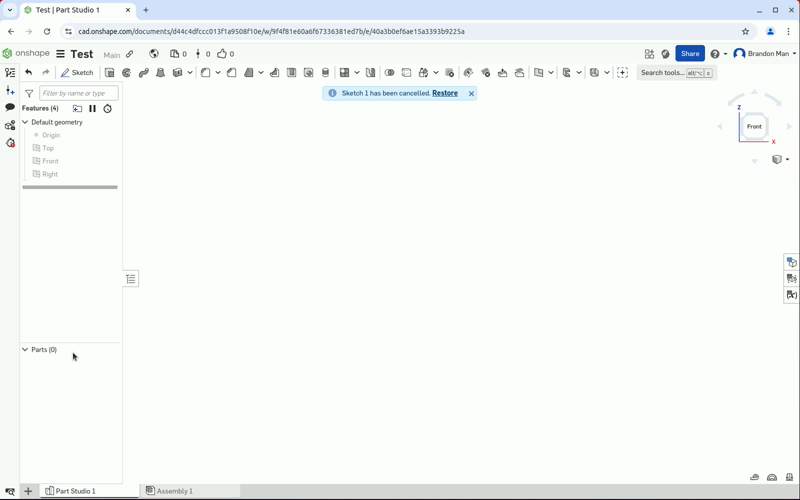
key_down(shift)
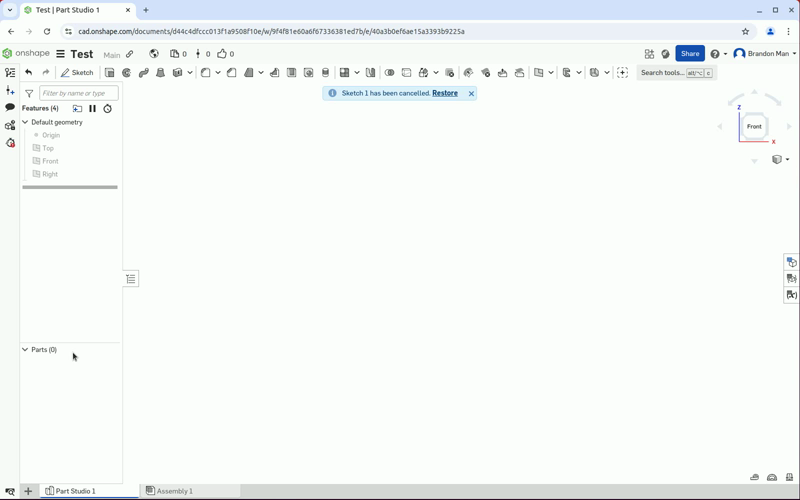
key(left)
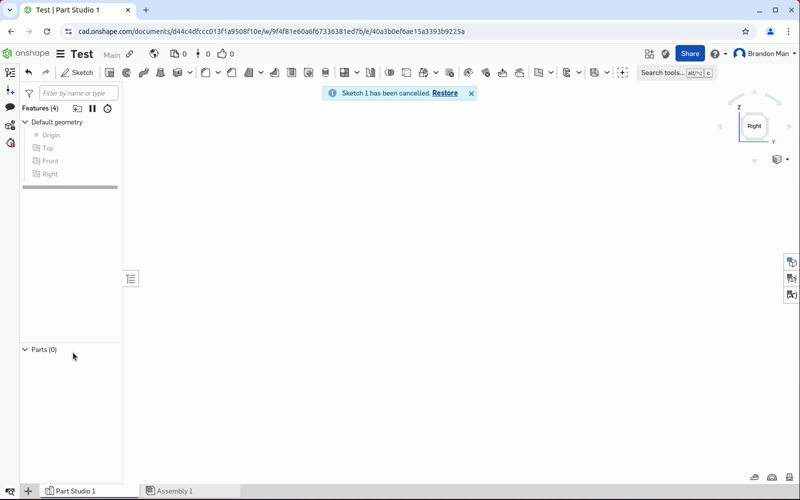
key_up(shift)
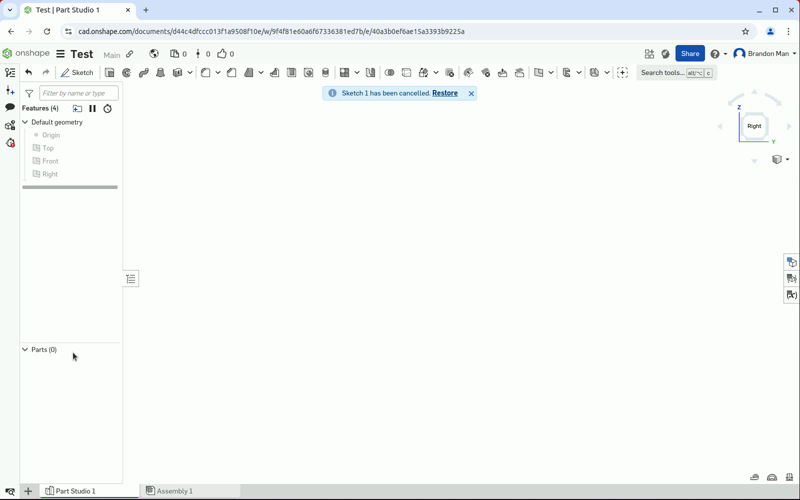
mouse_move(73, 352)
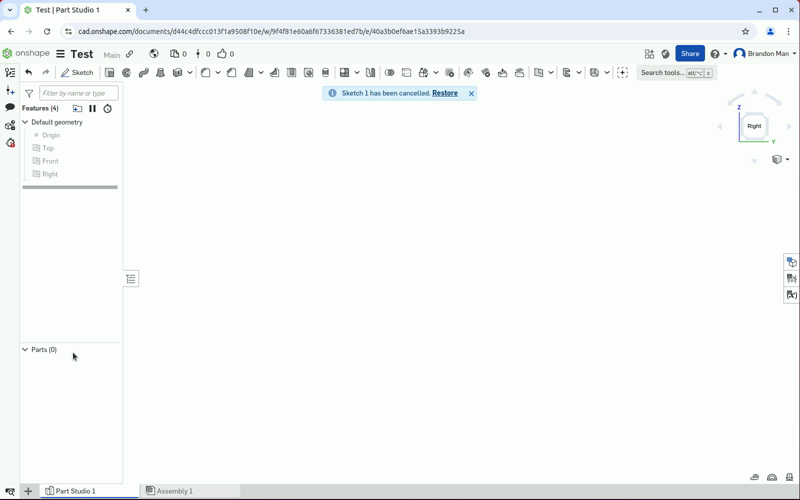
key(shift+y)
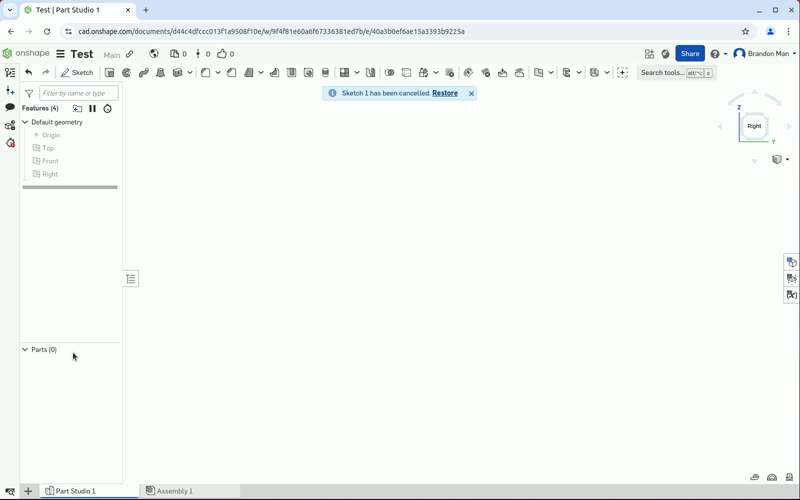
key(shift+s)
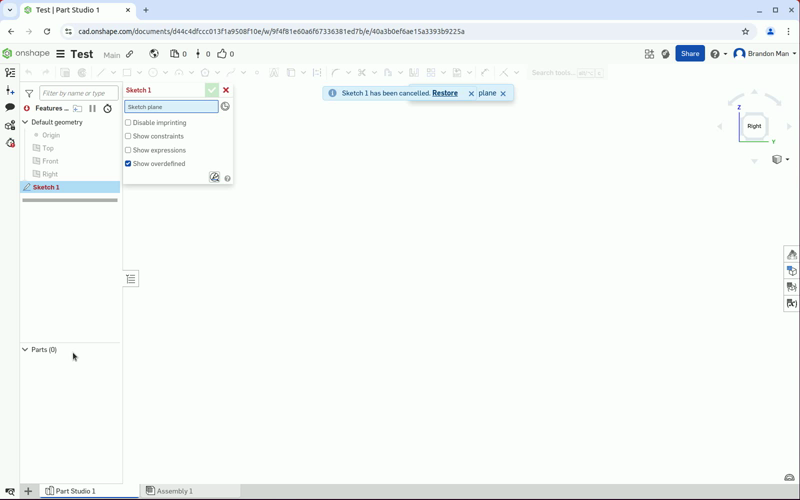
mouse_move(73, 176)
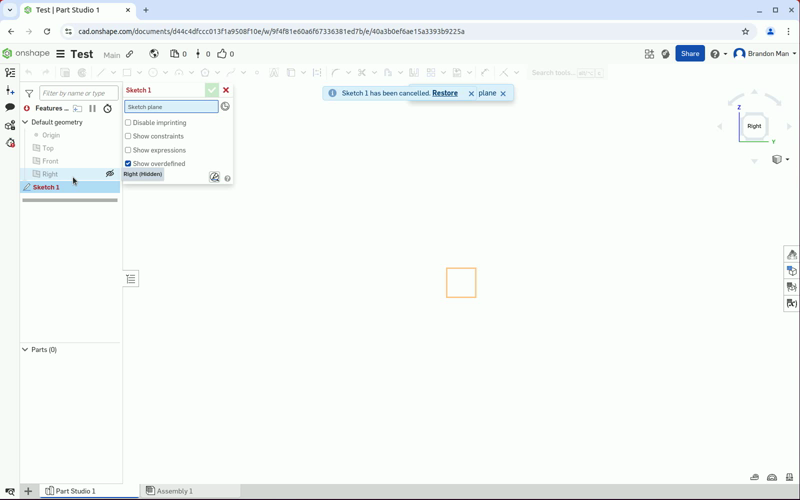
click(73, 176)
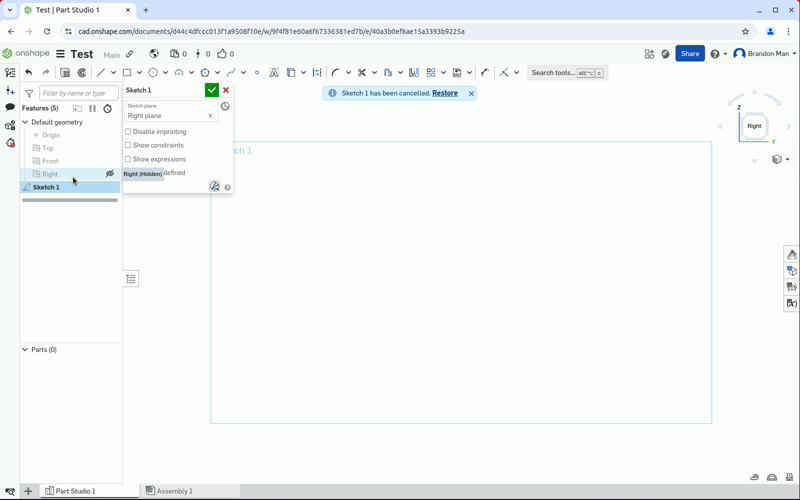
mouse_move(73, 352)
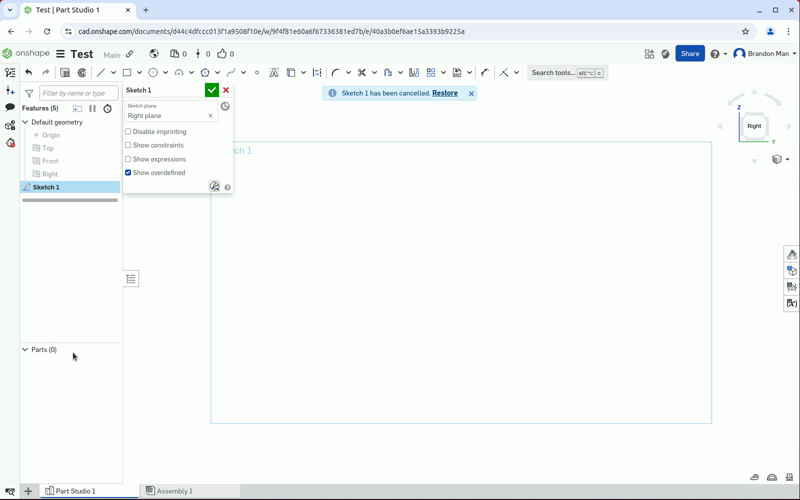
key(y)
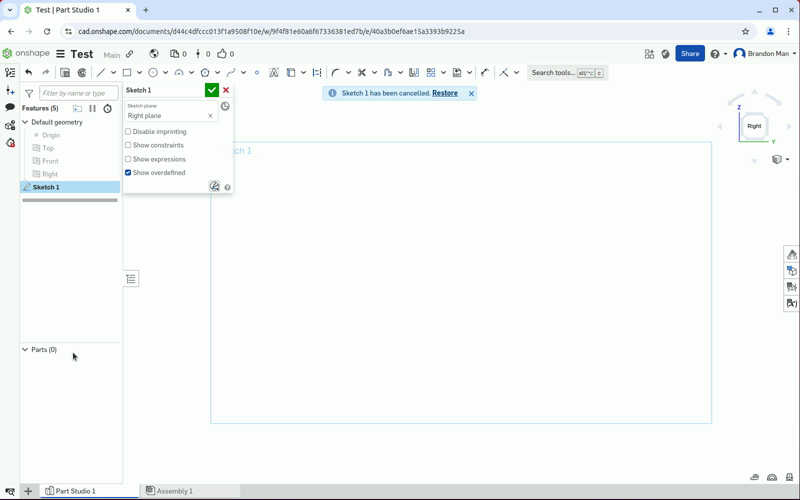
key(c)
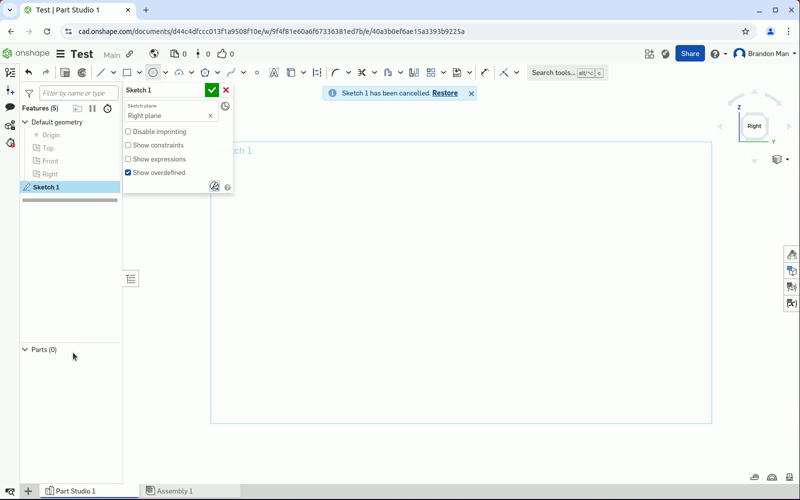
key_down(shift)
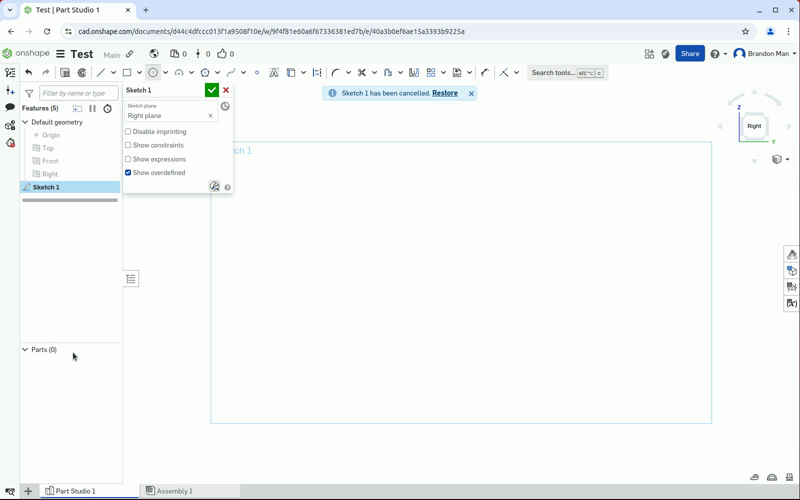
mouse_move(504, 268)
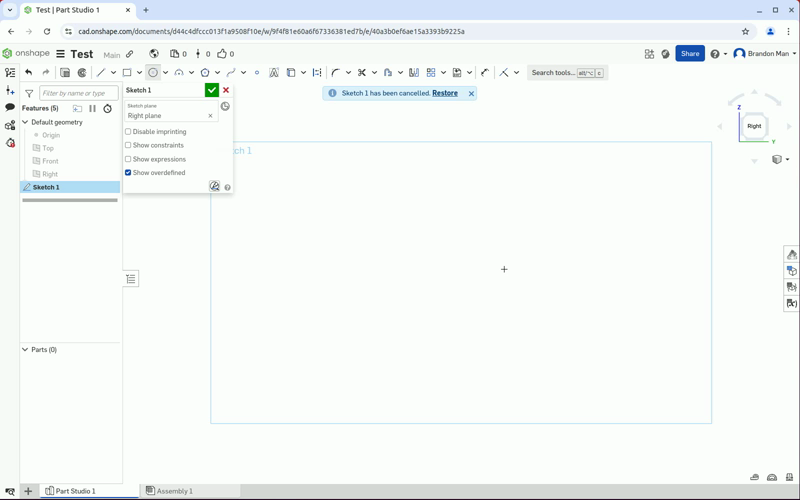
click(504, 268)
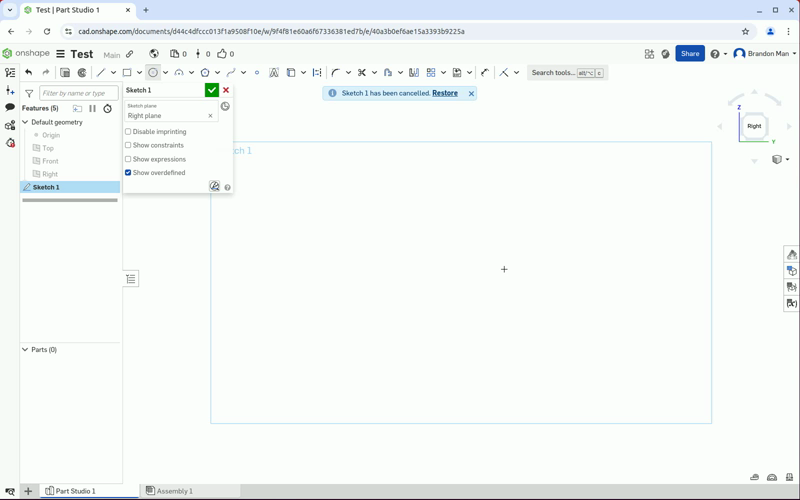
key_up(shift)
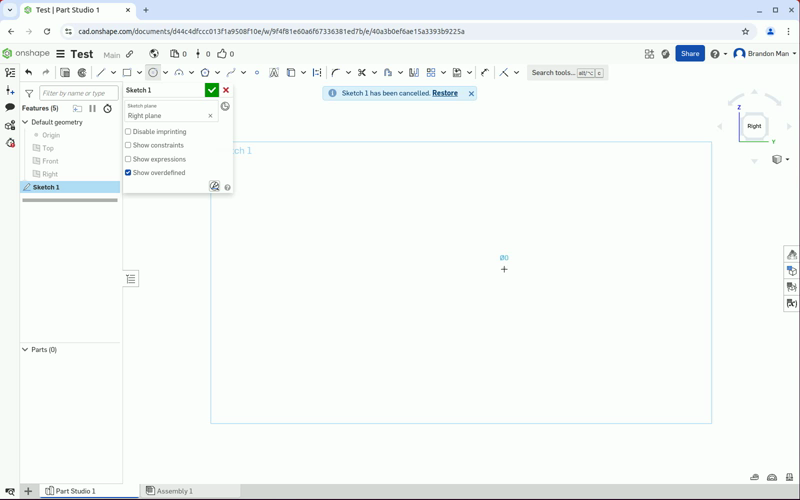
mouse_move(534, 268)
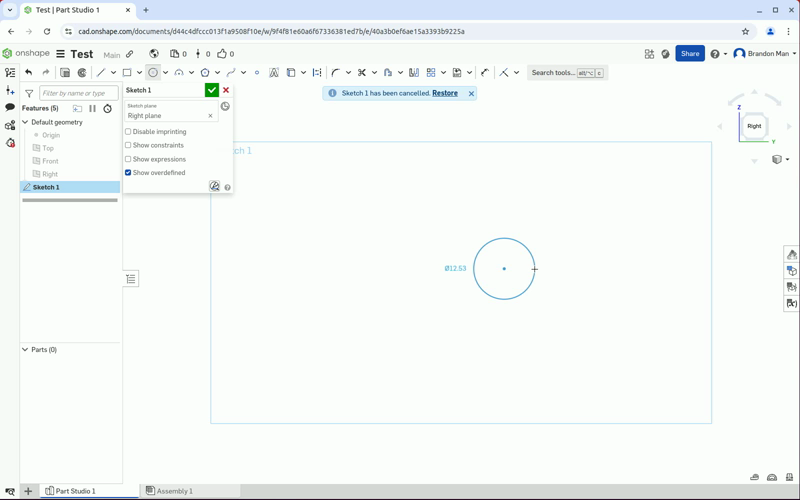
click(534, 268)
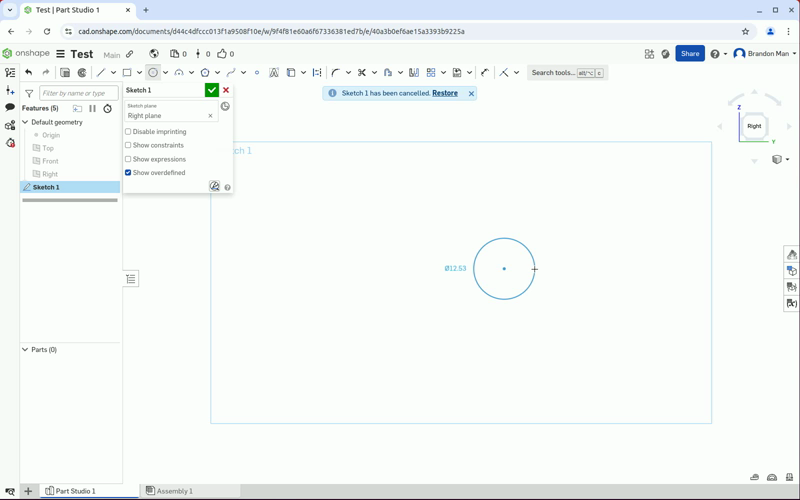
key(esc)
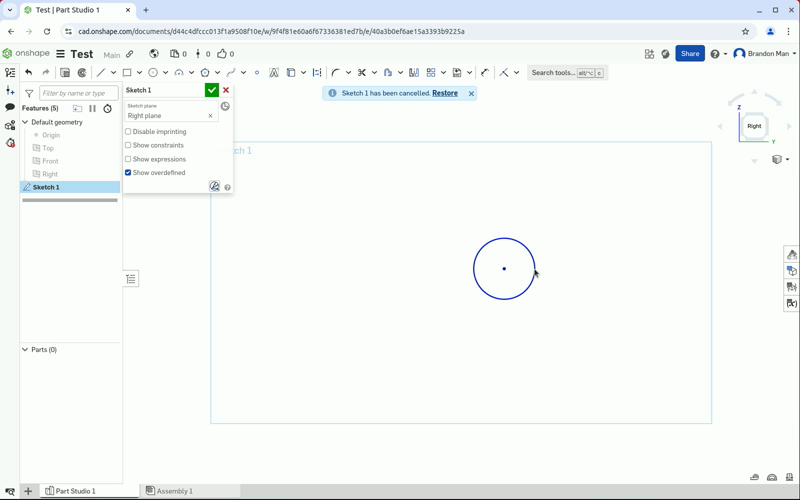
mouse_move(524, 253)
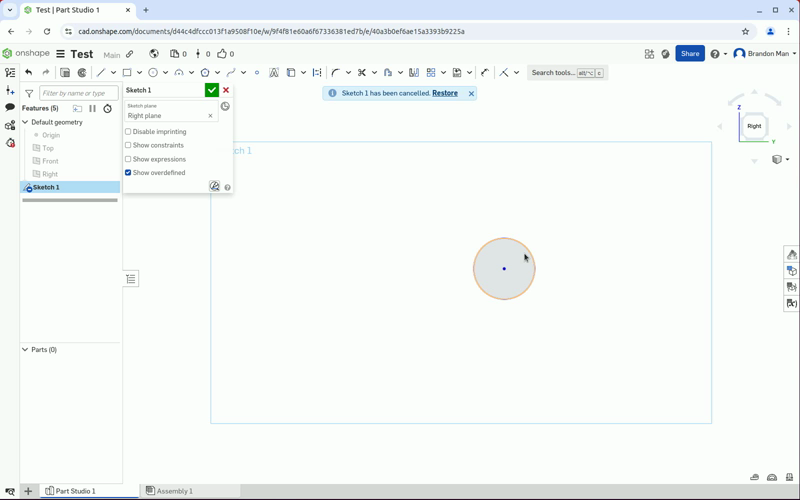
click(524, 253)
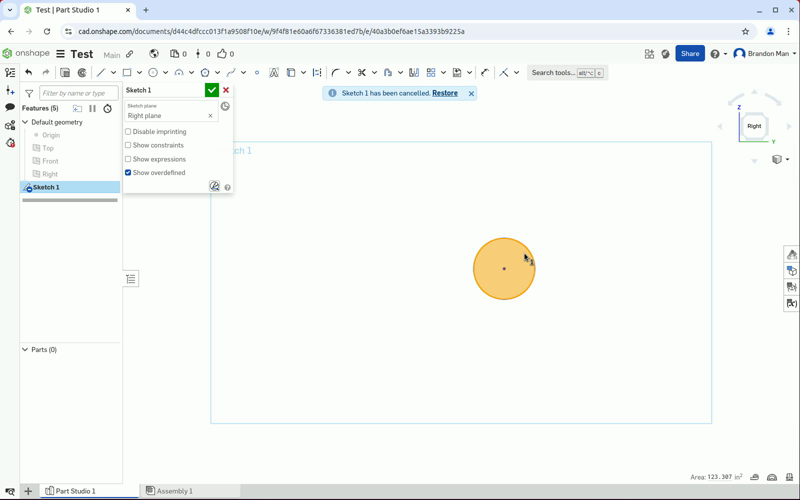
mouse_move(73, 352)
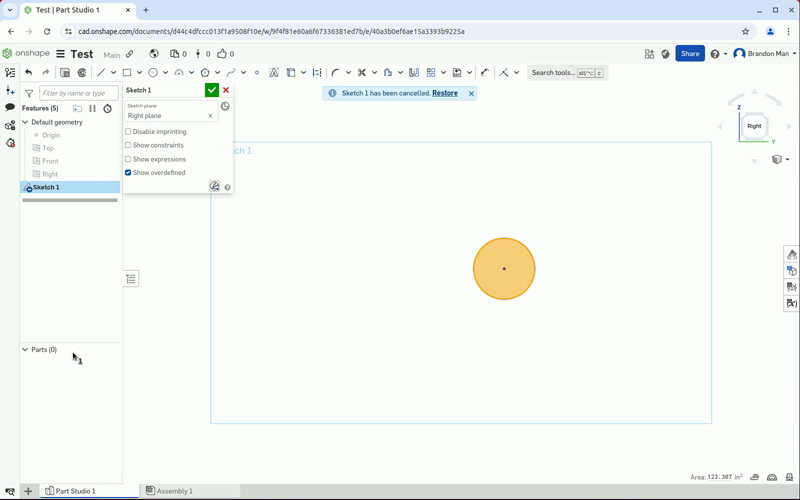
key(shift+y)
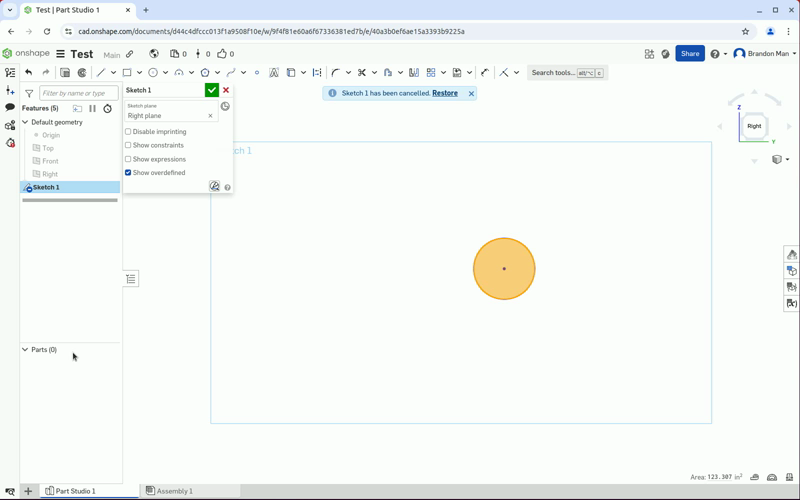
key(shift+e)
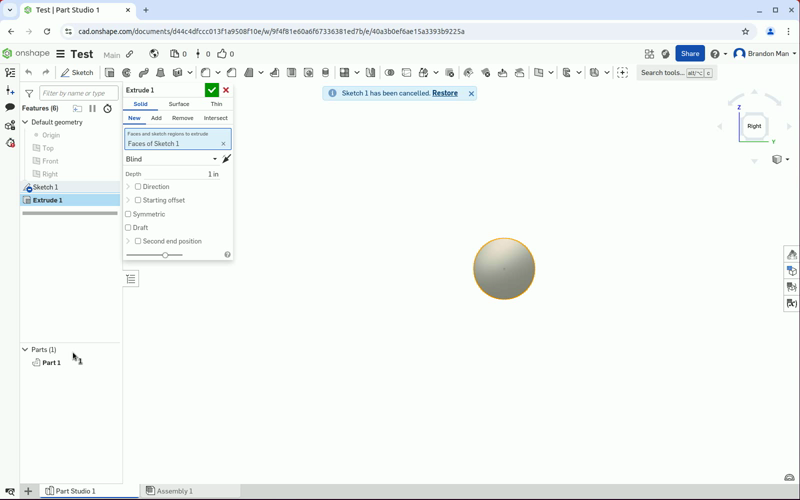
mouse_move(143, 106)
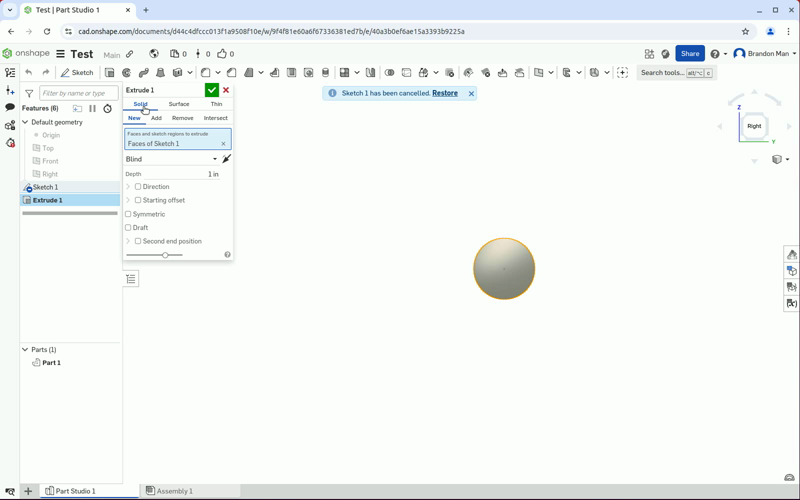
click(143, 106)
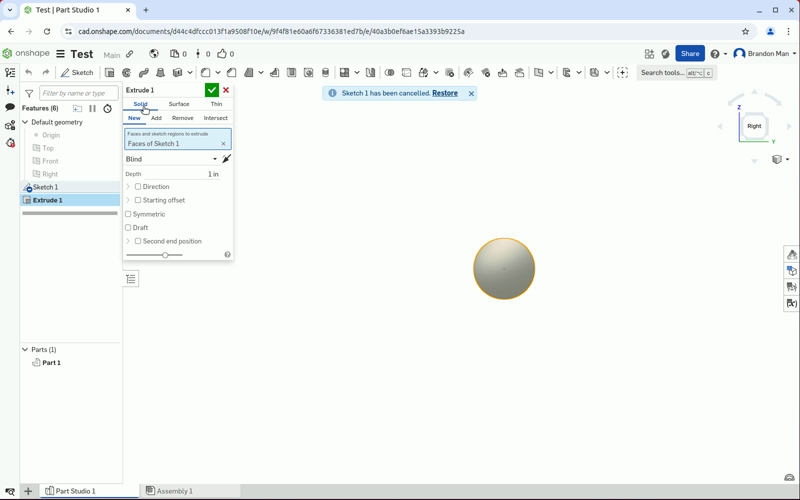
mouse_move(137, 120)
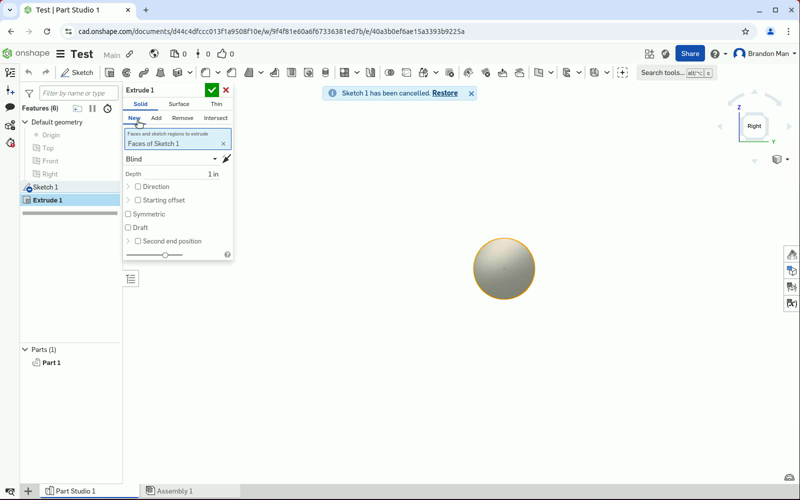
click(137, 120)
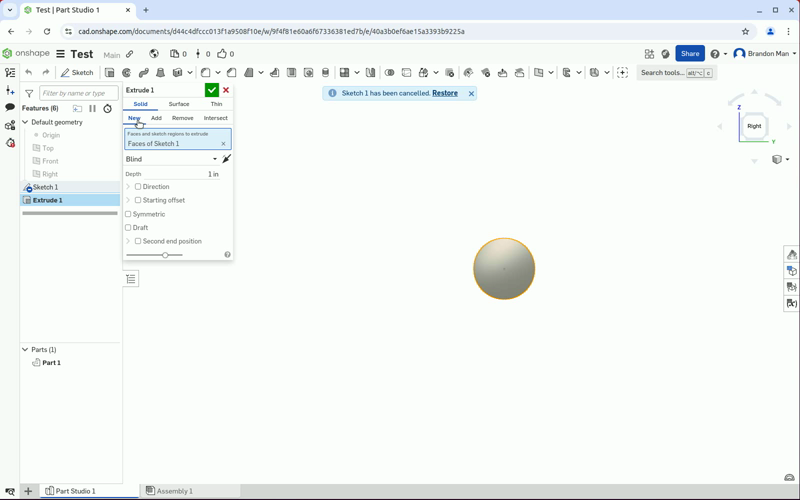
key(tab, 4)
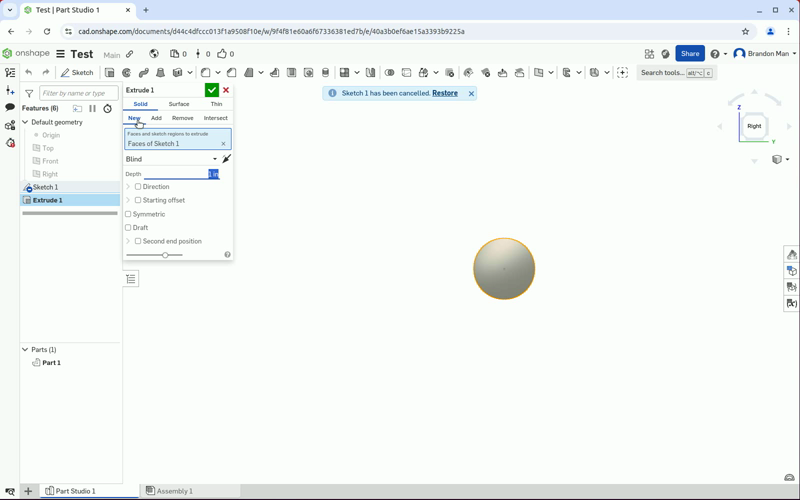
text(21.905)
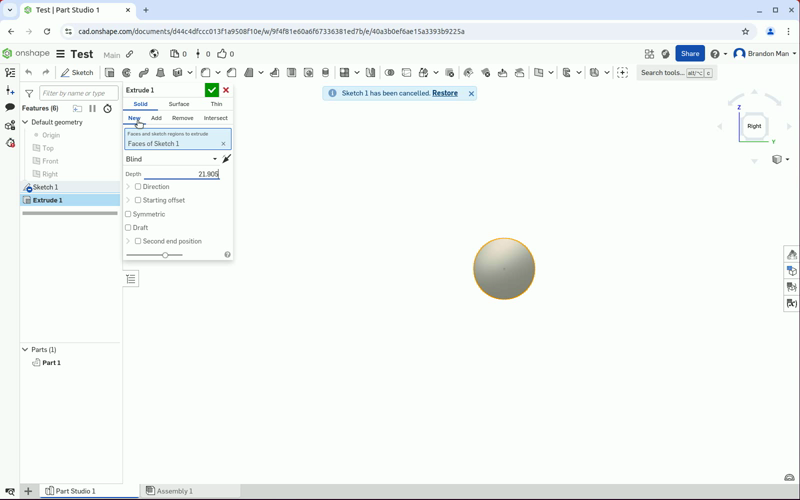
key(enter)
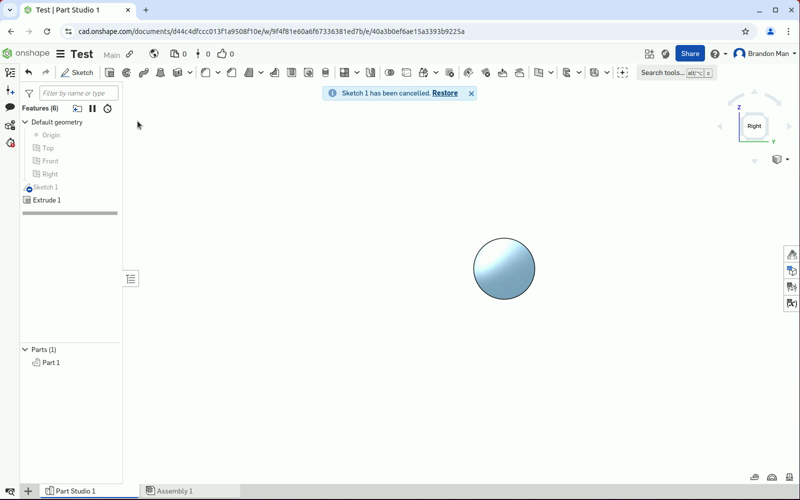
key(shift+h)
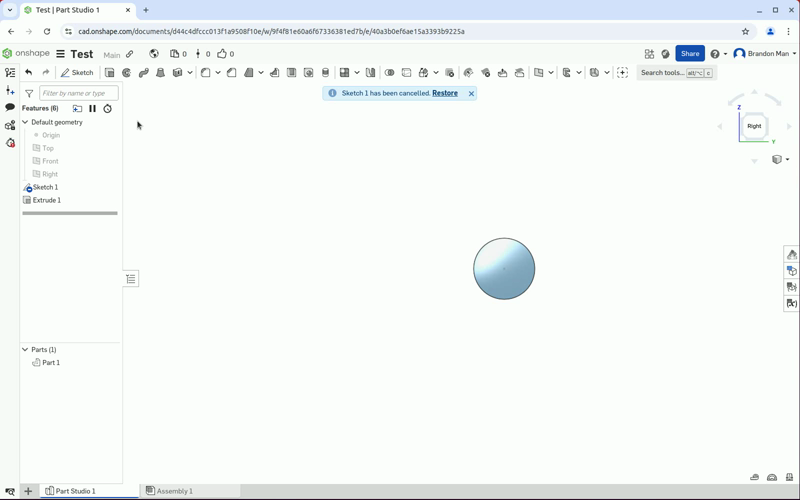
key(shift+h)
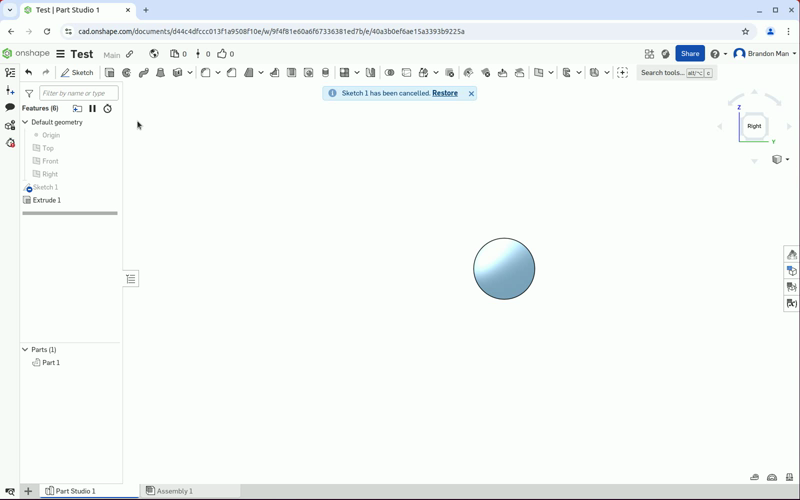
mouse_move(73, 189)
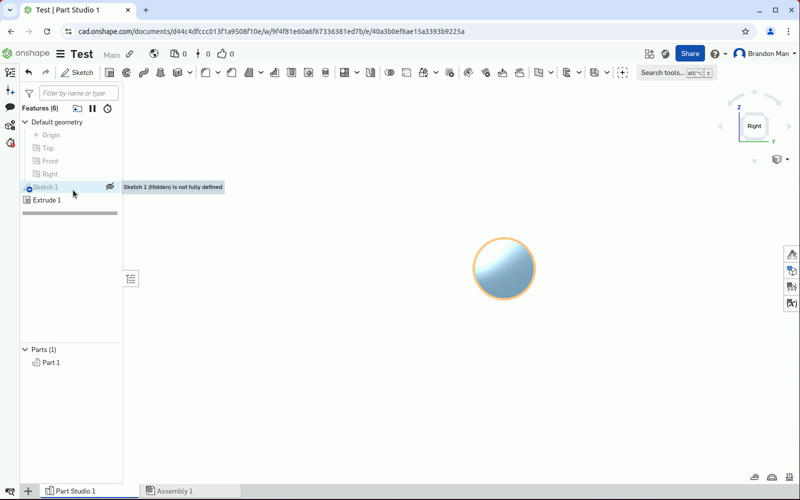
click(73, 189)
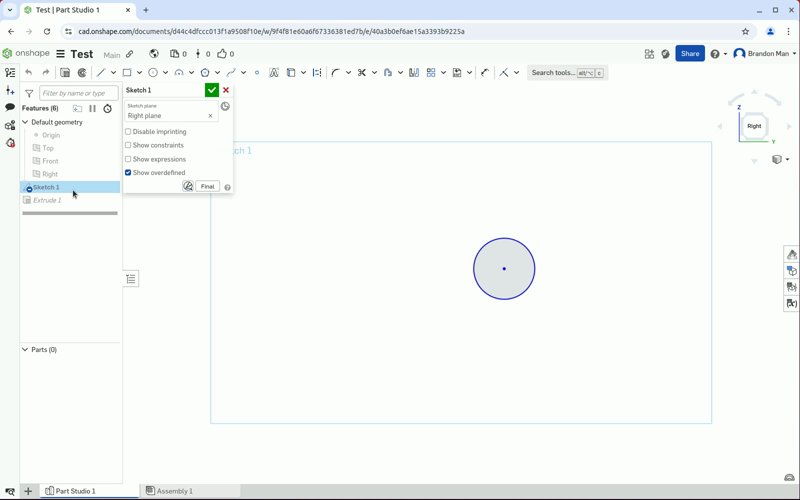
mouse_move(229, 92)
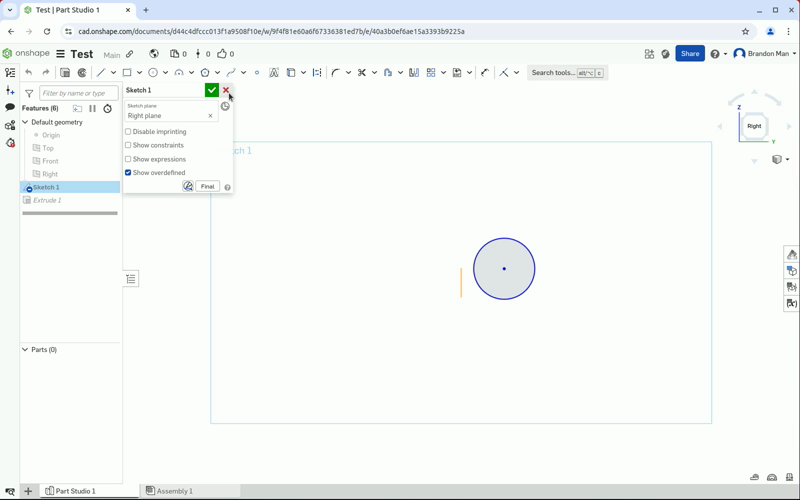
click(229, 92)
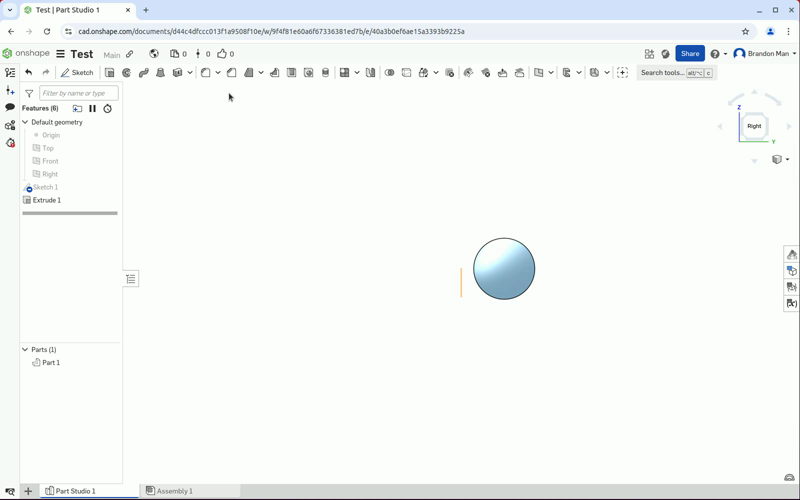
mouse_move(73, 352)
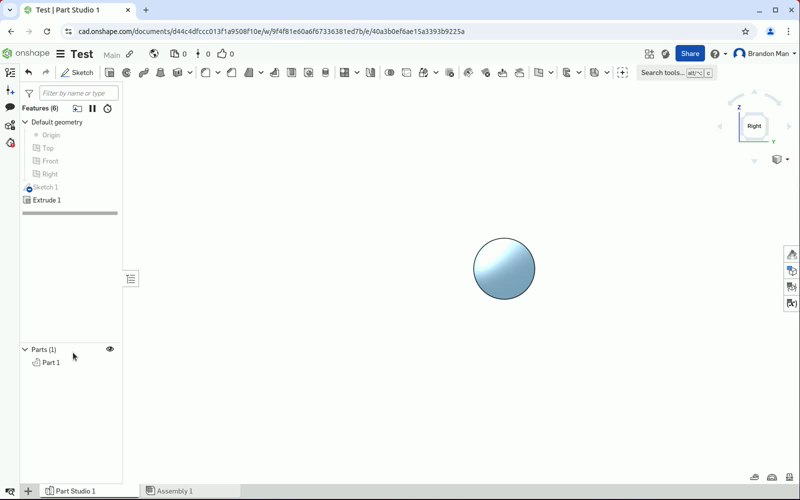
key(y)
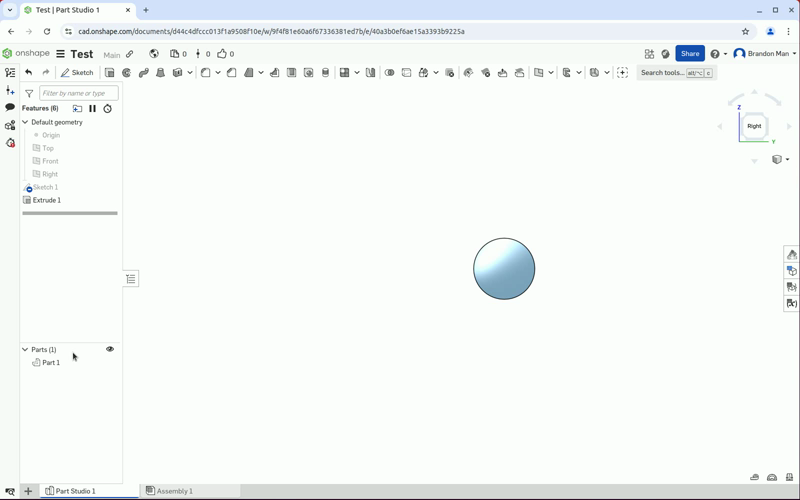
key(shift+p)
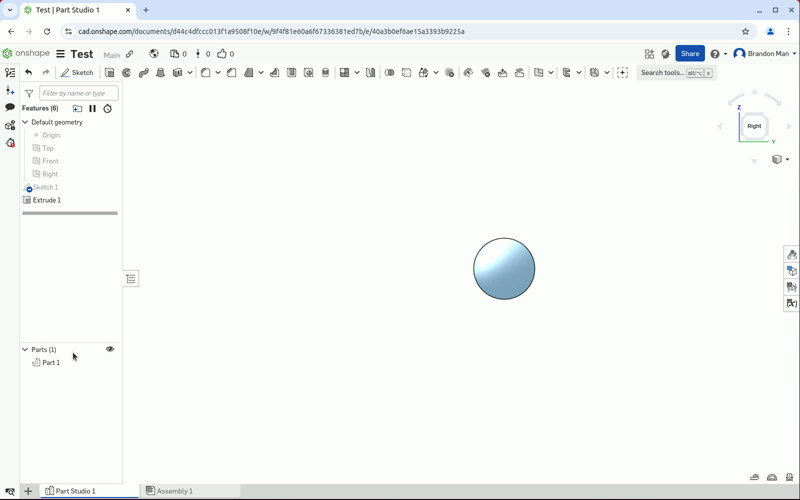
key(space)
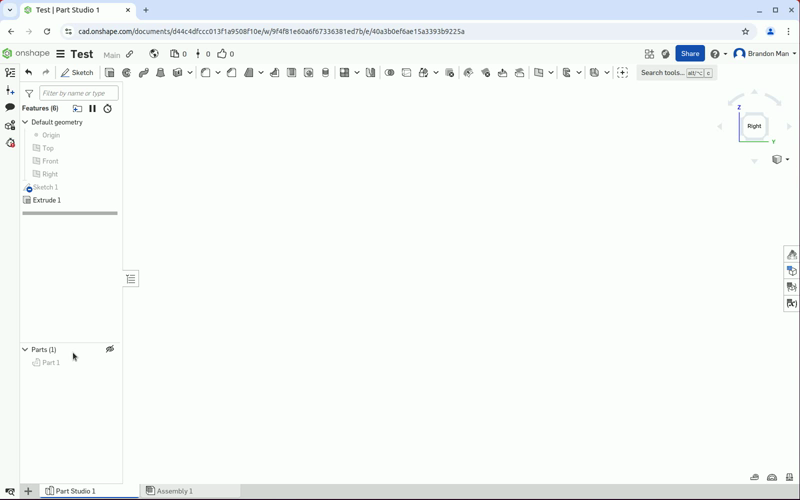
key_down(shift)
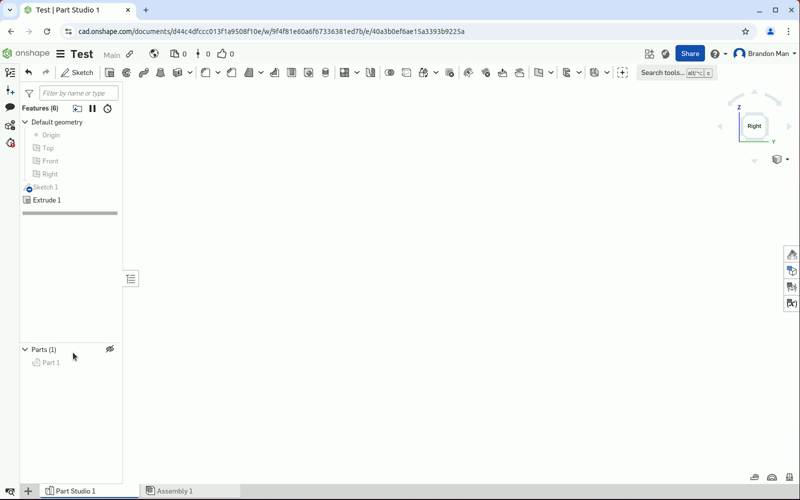
key(right)
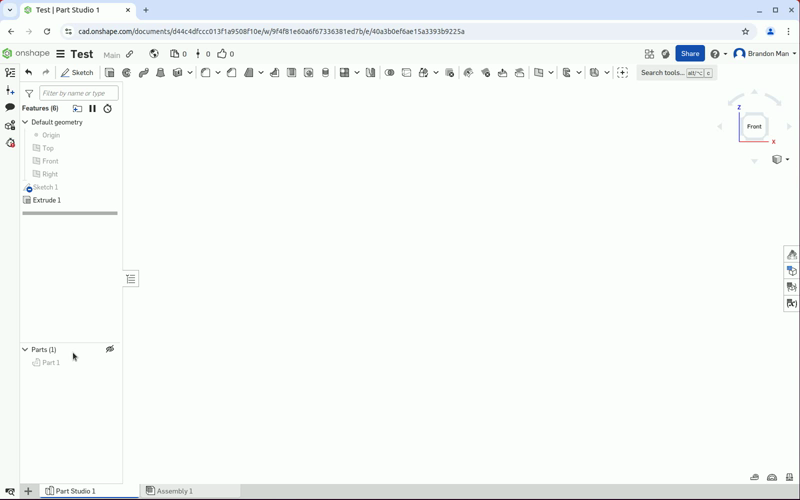
key_up(shift)
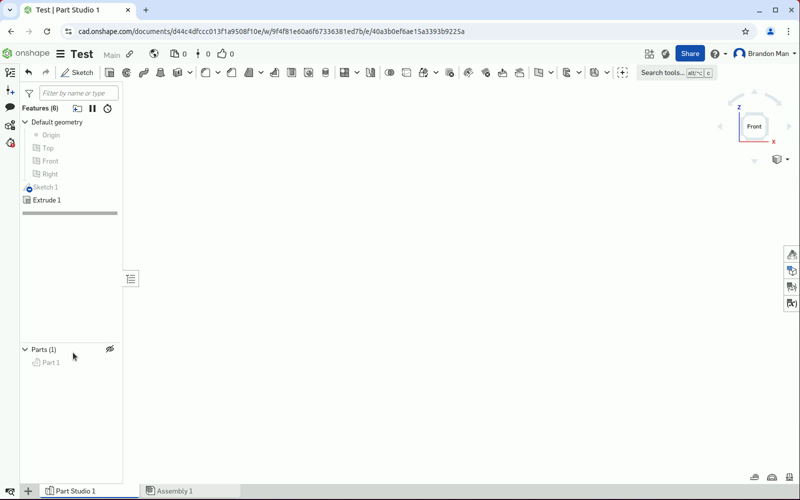
key(space)
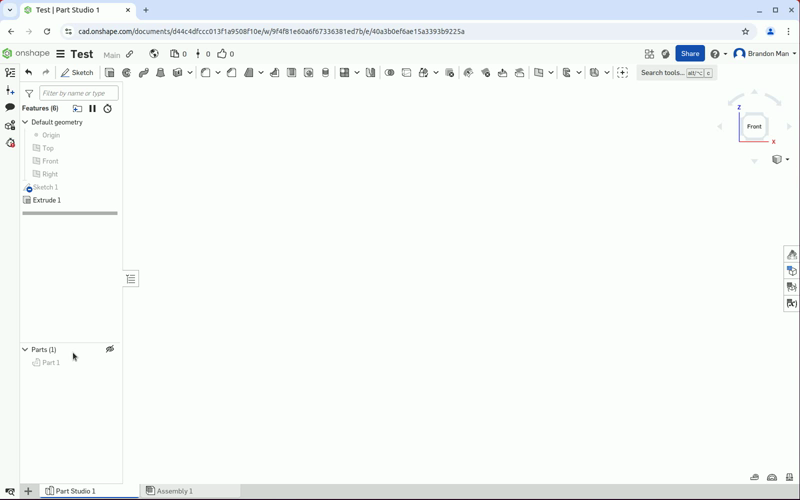
key_down(shift)
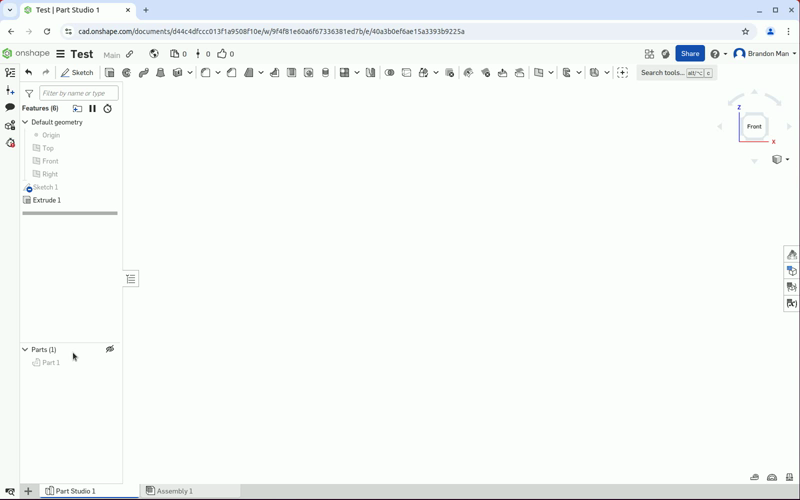
key(down)
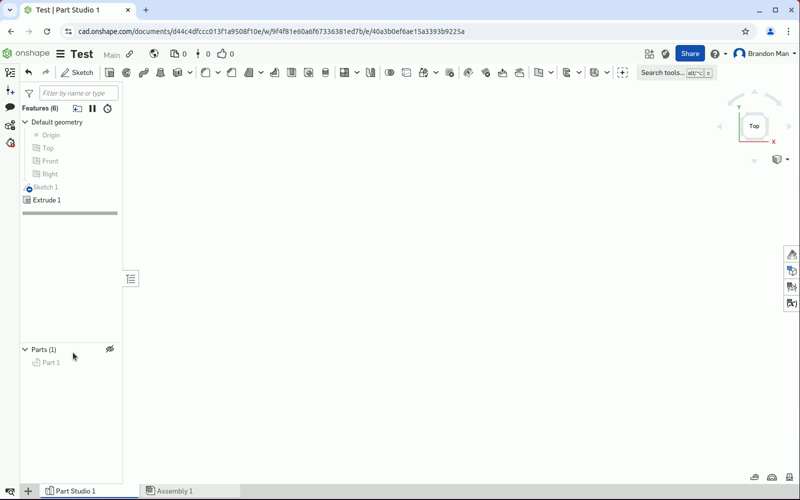
key_up(shift)
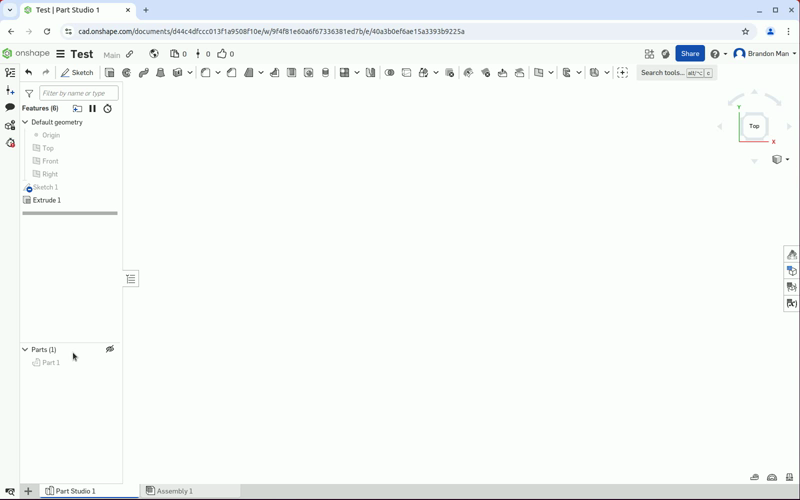
mouse_move(73, 352)
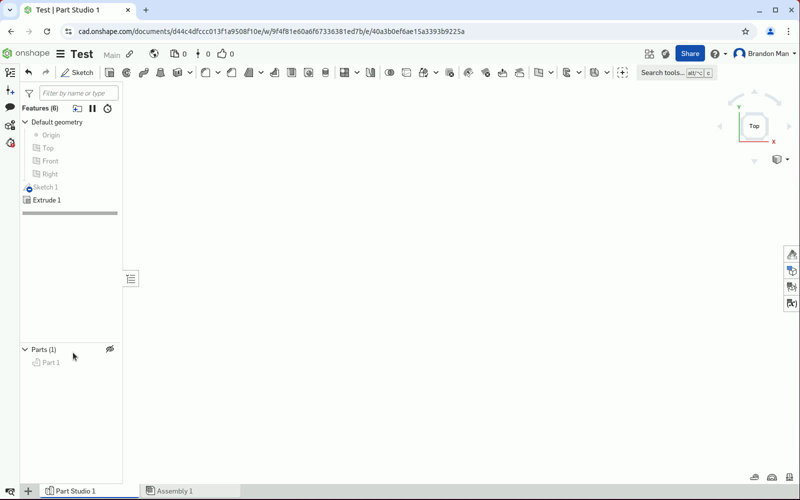
key(shift+y)
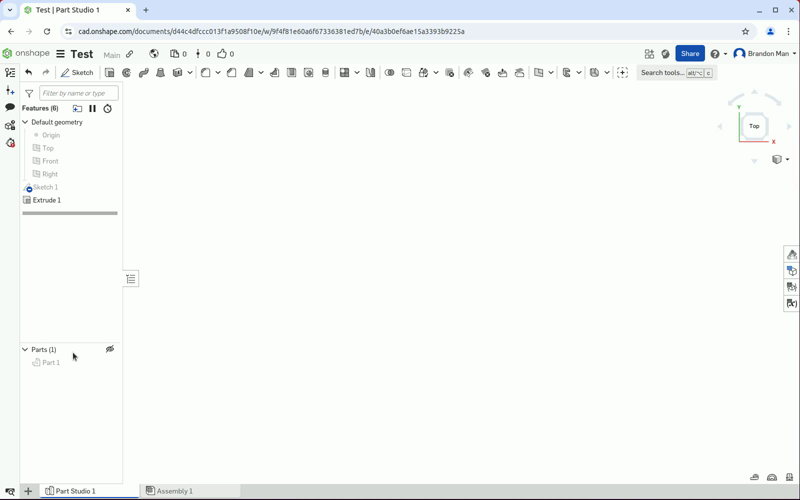
key(shift+s)
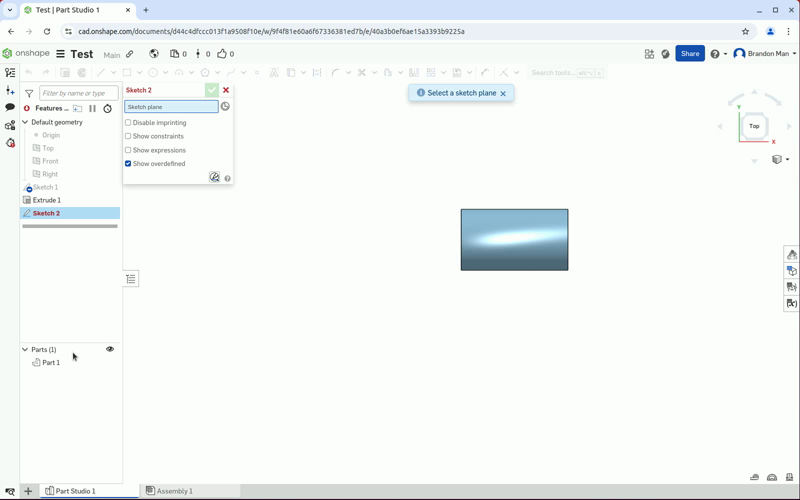
mouse_move(73, 150)
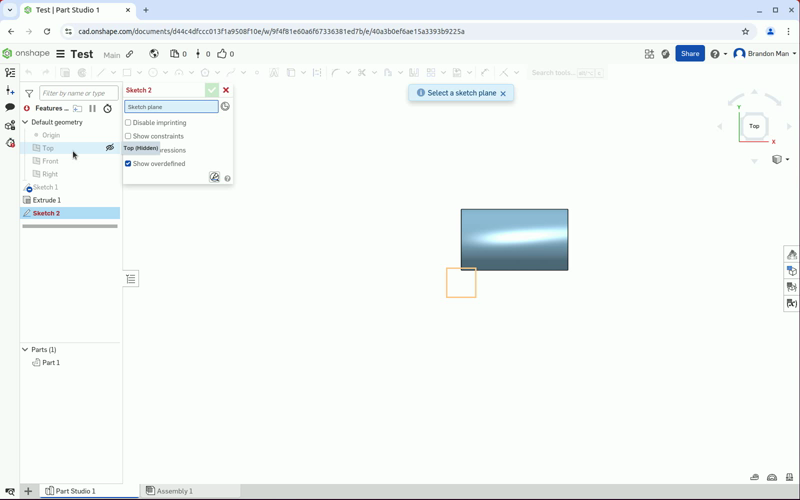
click(73, 150)
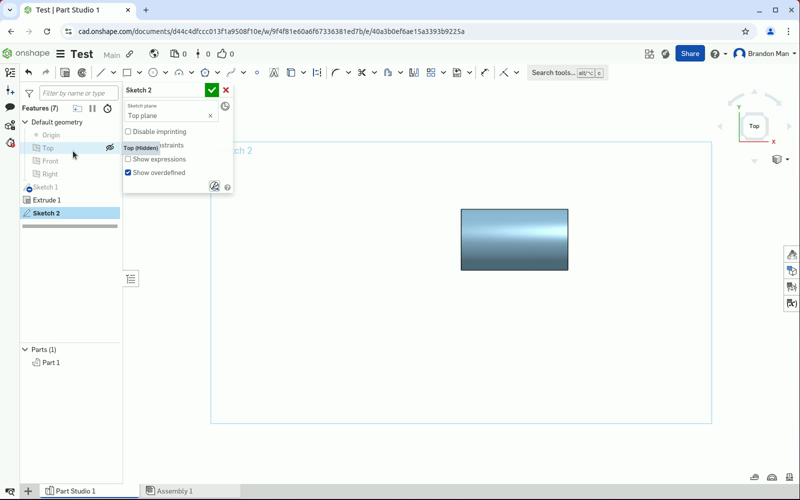
mouse_move(73, 352)
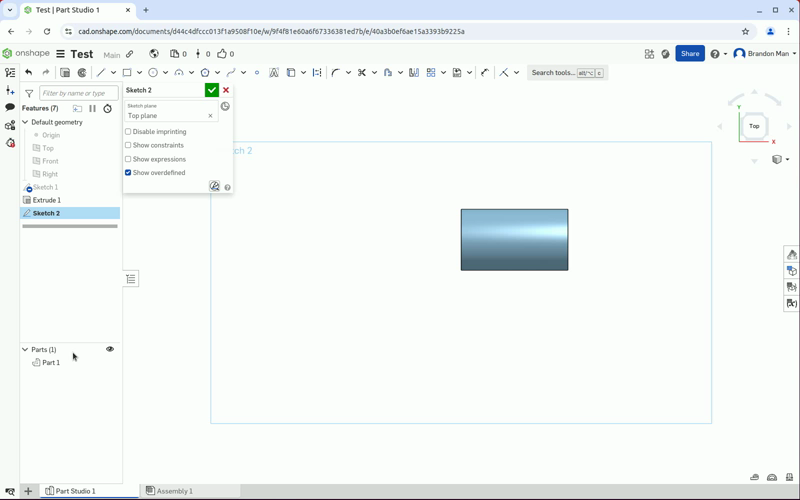
key(y)
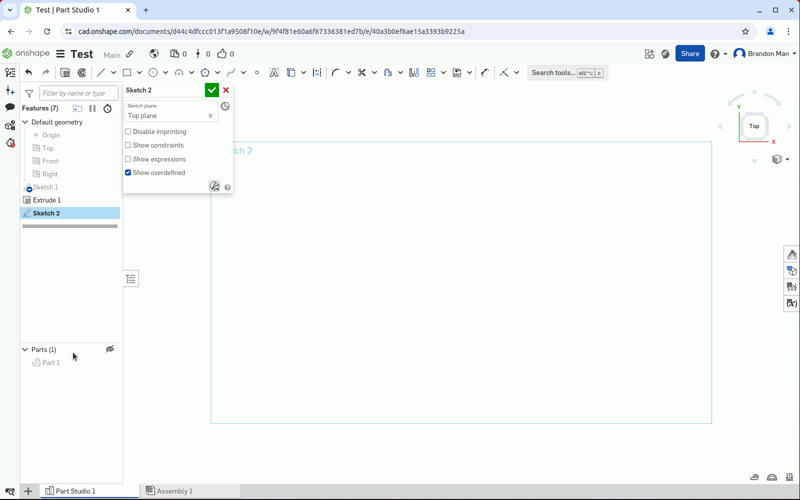
key(l)
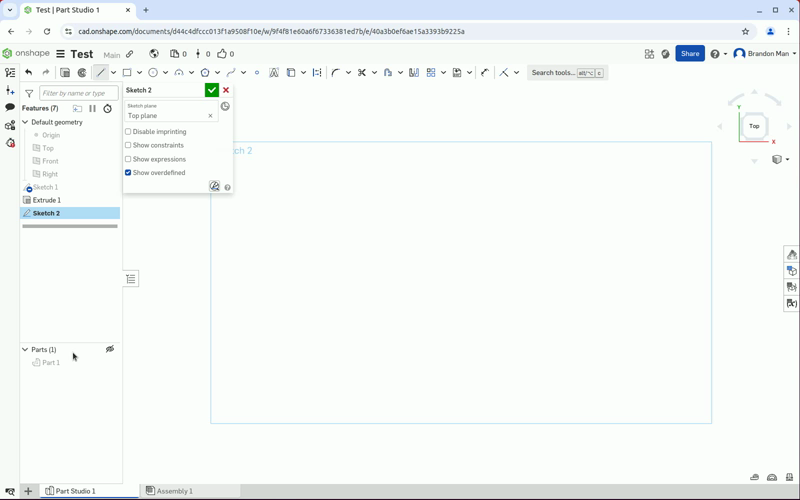
key_down(shift)
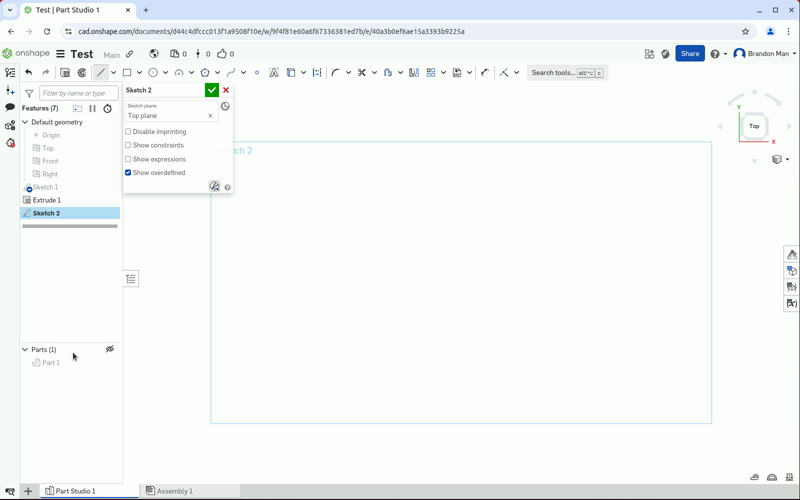
mouse_move(437, 217)
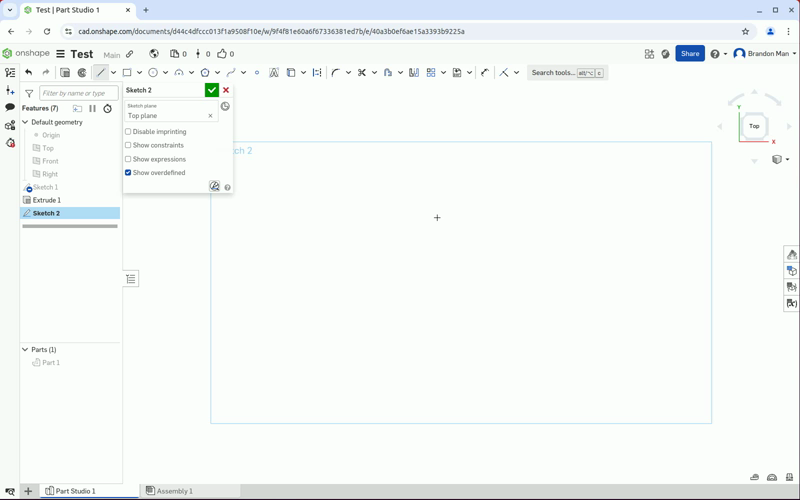
click(437, 217)
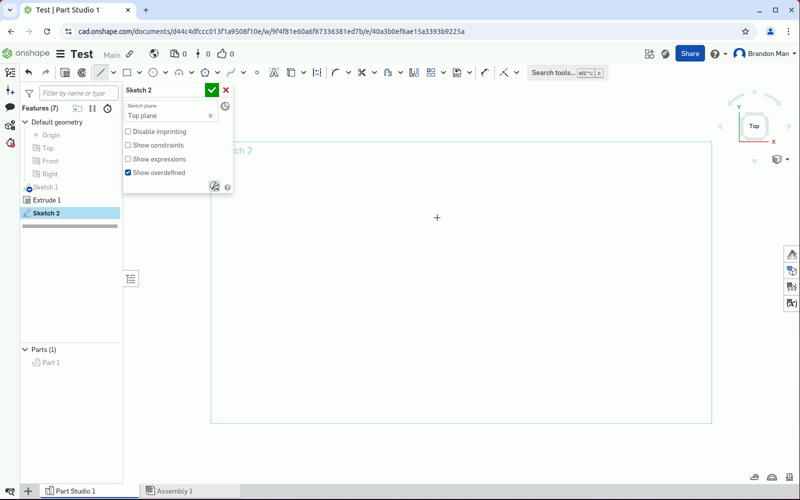
key_up(shift)
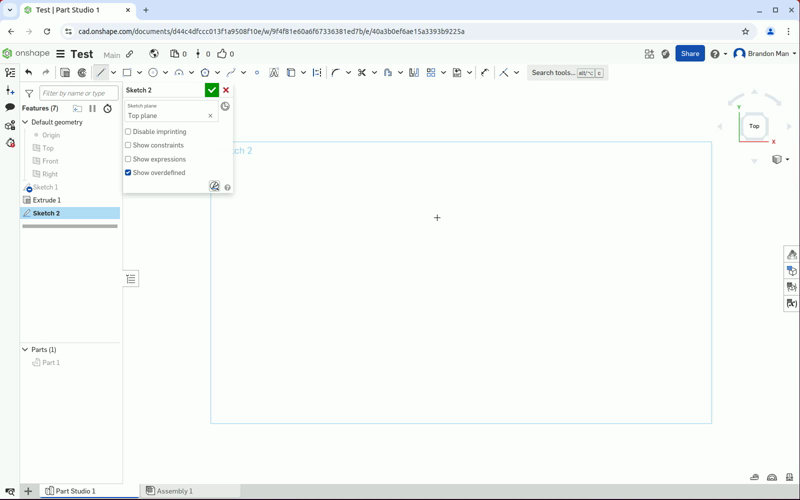
key_down(shift)
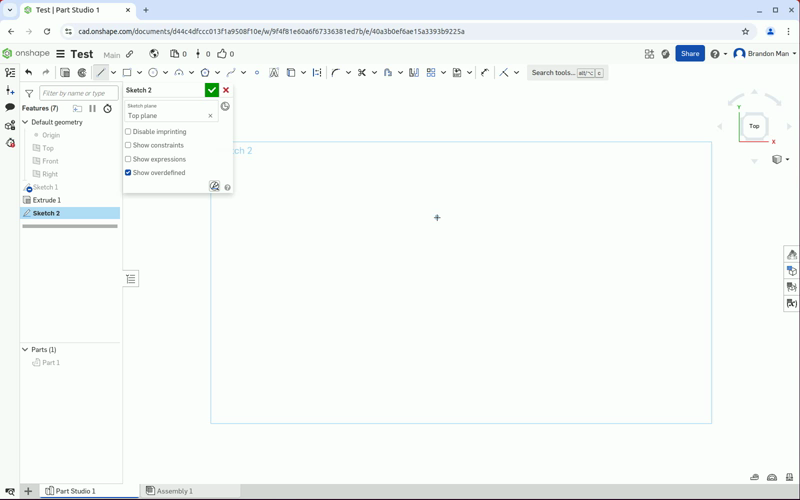
mouse_move(538, 217)
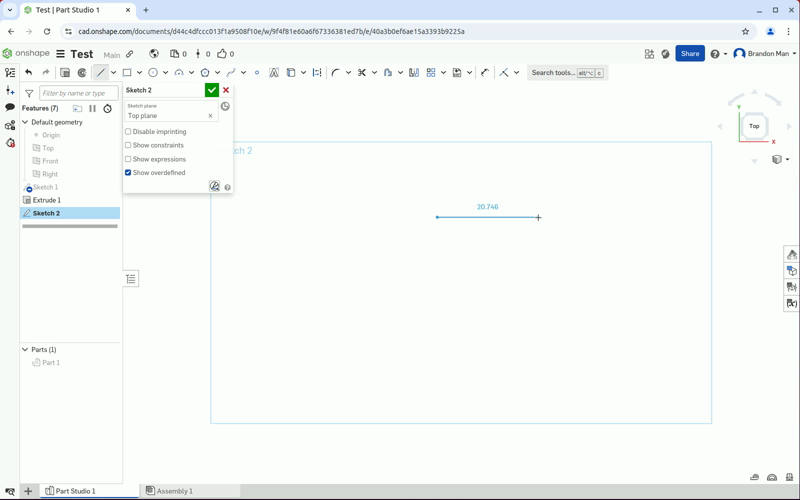
click(538, 217)
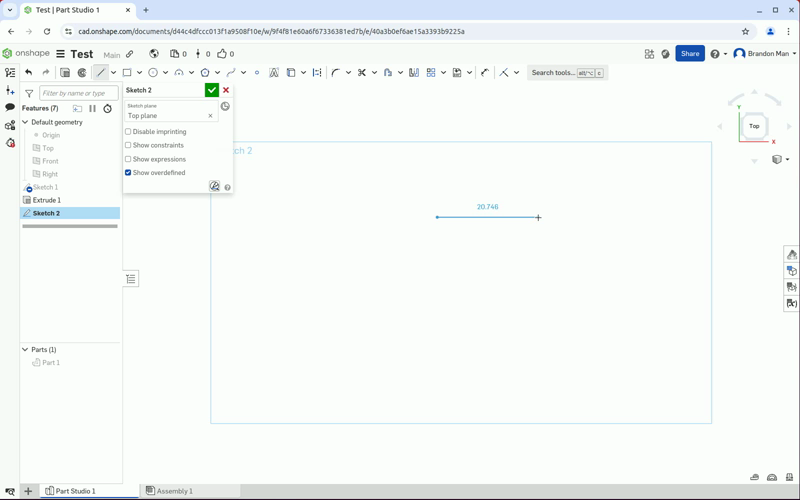
key_up(shift)
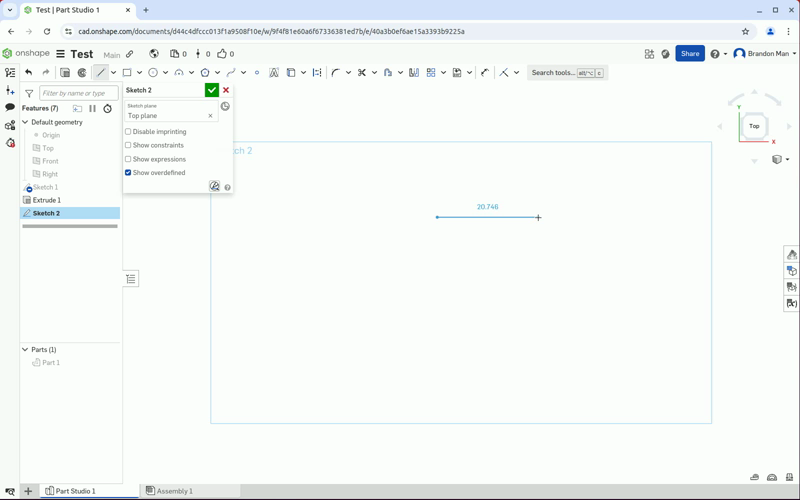
key_down(shift)
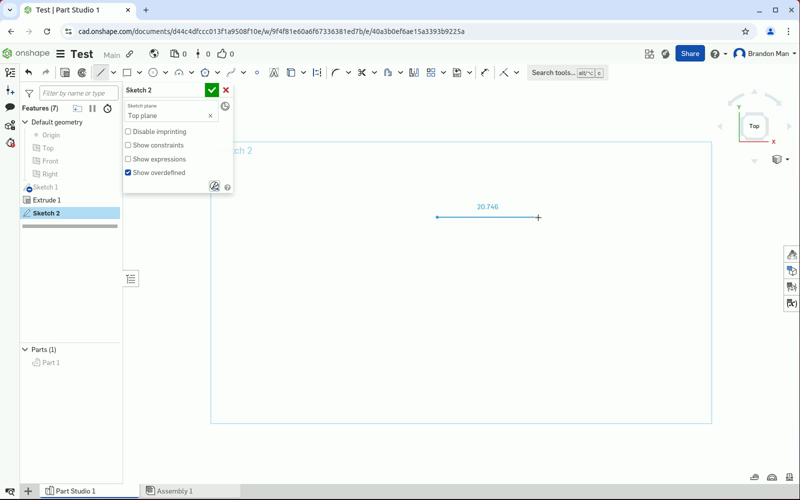
mouse_move(568, 217)
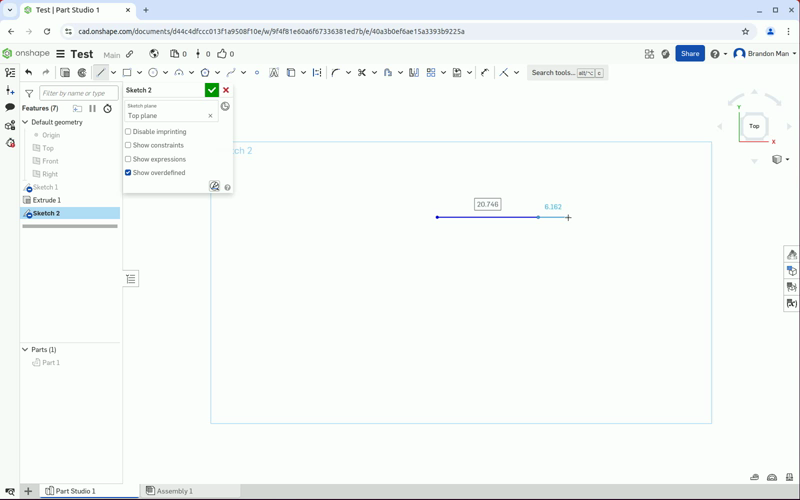
mouse_move(538, 170)
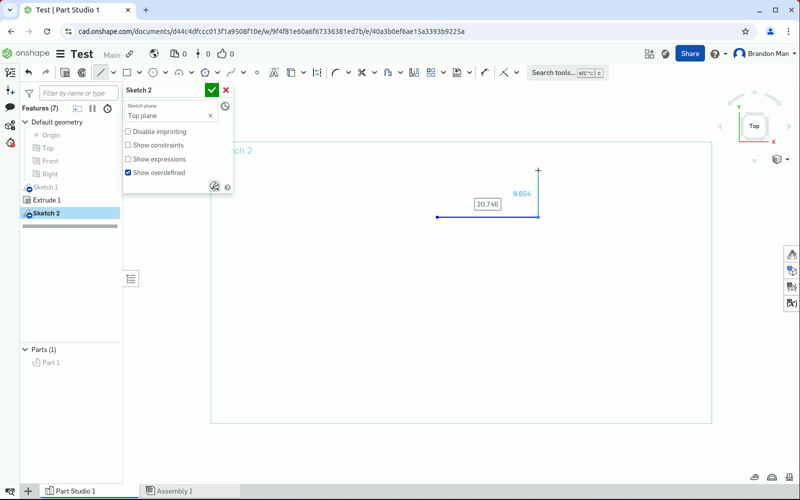
click(538, 170)
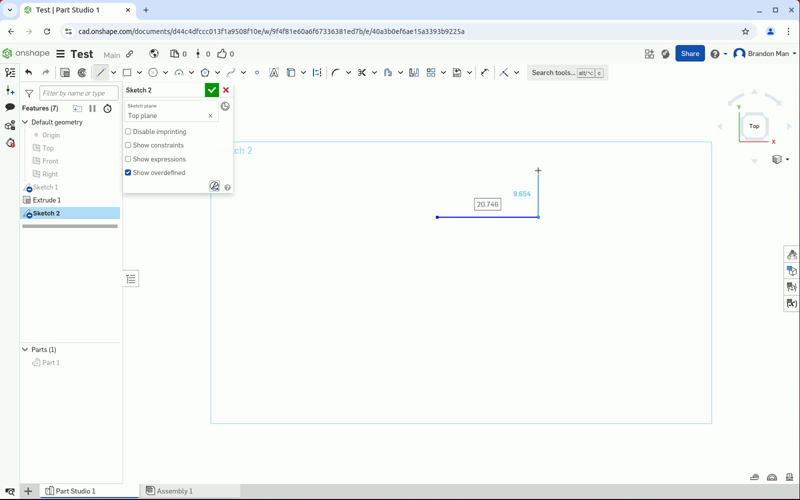
key_up(shift)
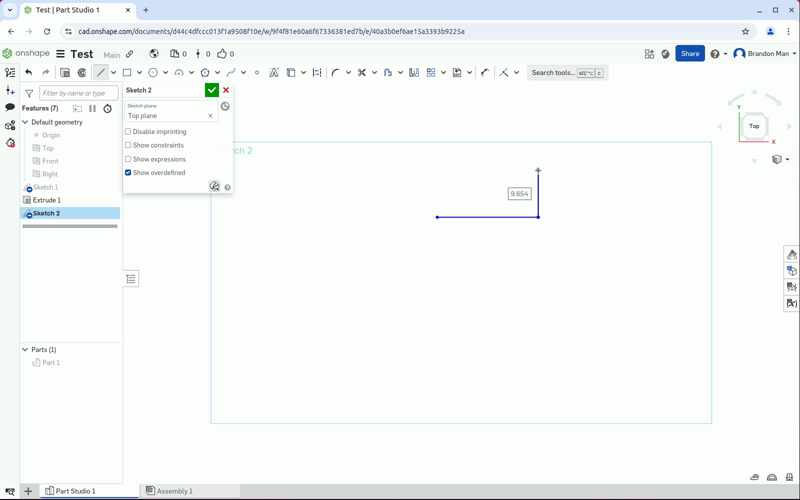
key_down(shift)
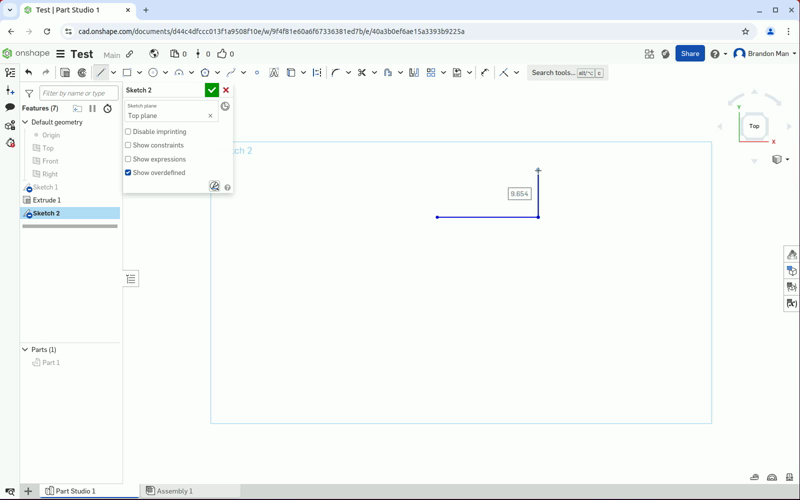
mouse_move(437, 170)
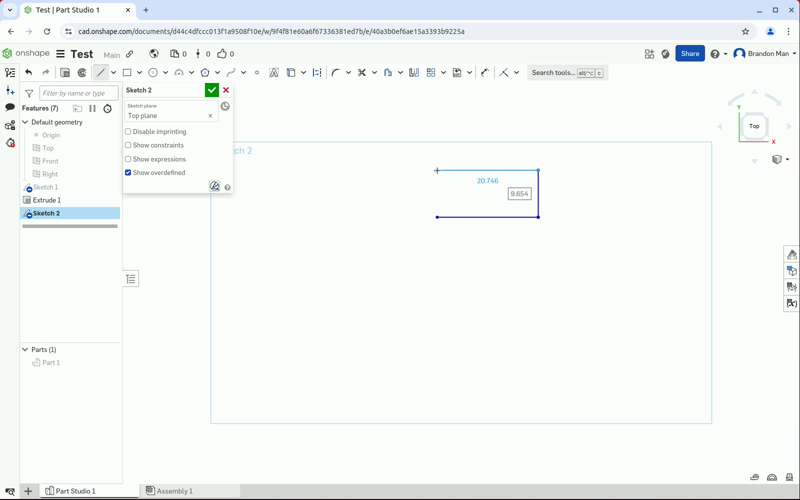
click(437, 170)
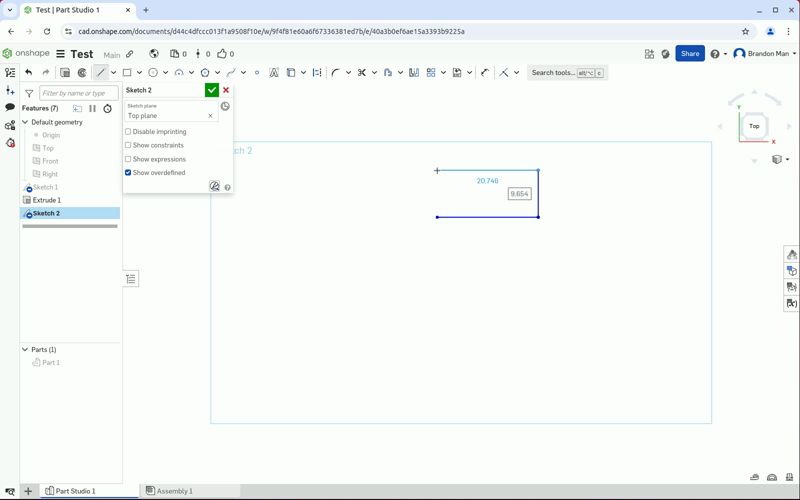
key_up(shift)
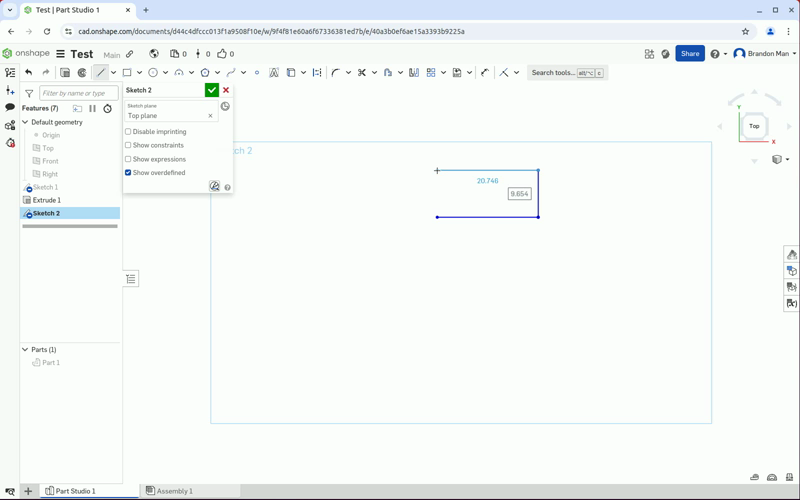
mouse_move(467, 170)
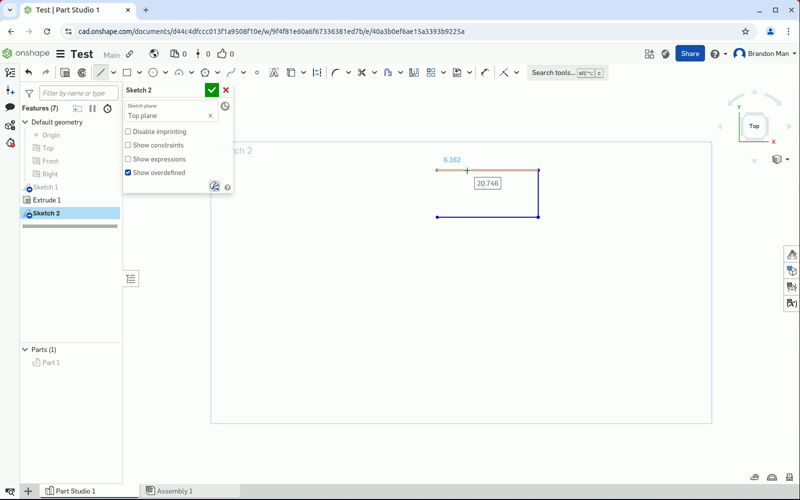
key_down(shift)
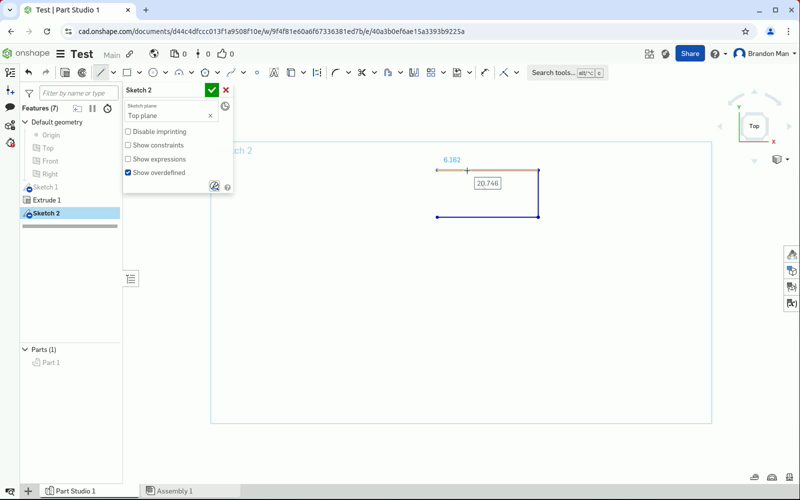
mouse_move(437, 217)
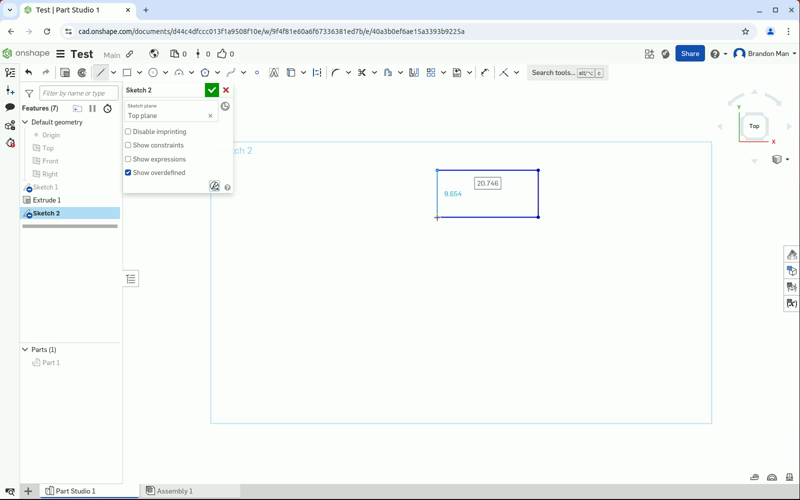
key_up(shift)
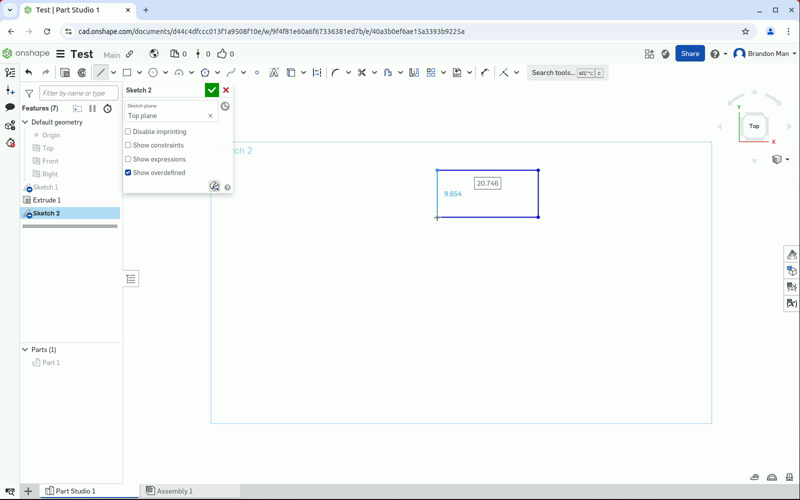
click(437, 217)
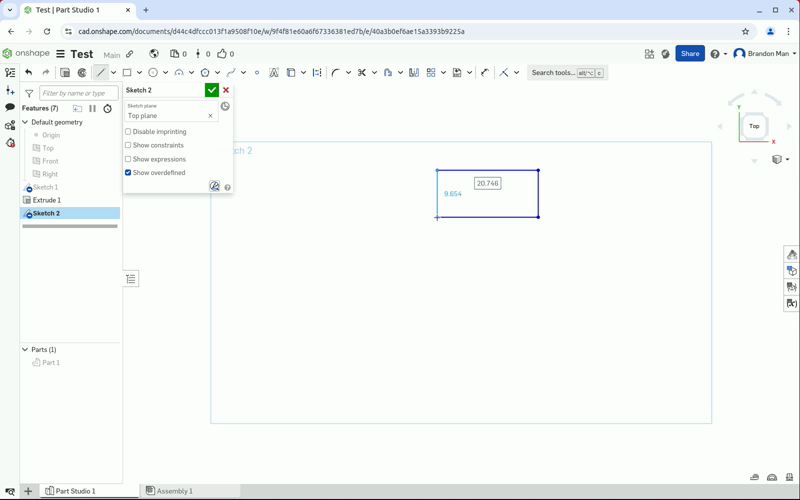
key(esc)
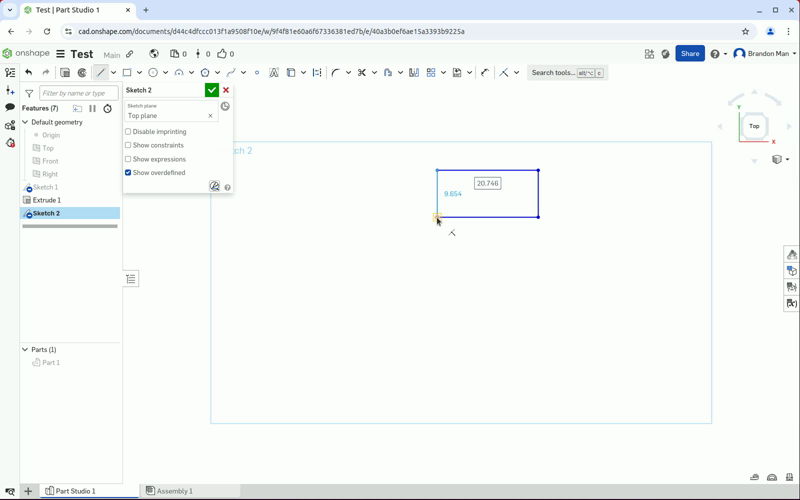
mouse_move(499, 192)
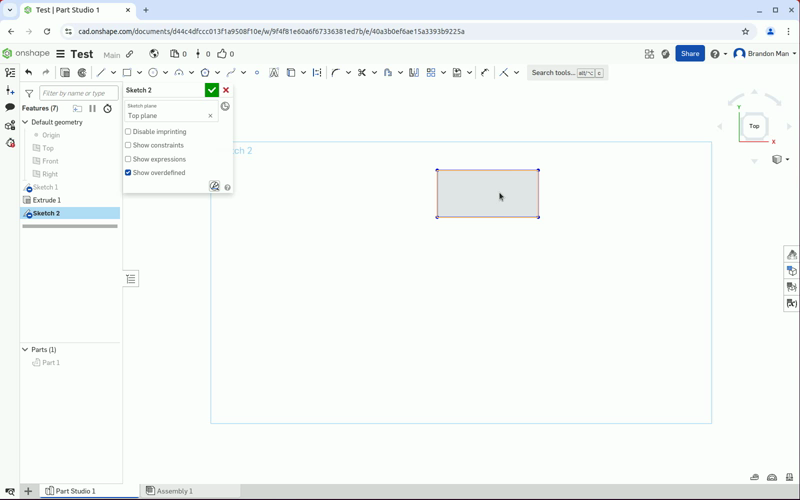
click(499, 192)
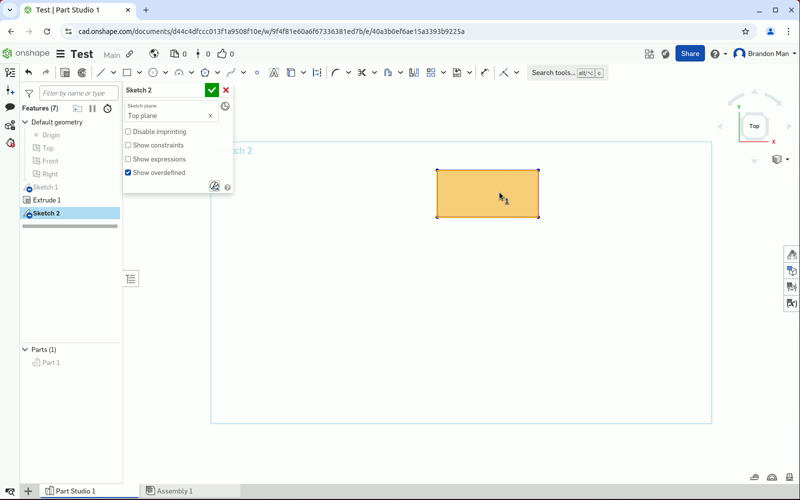
mouse_move(73, 352)
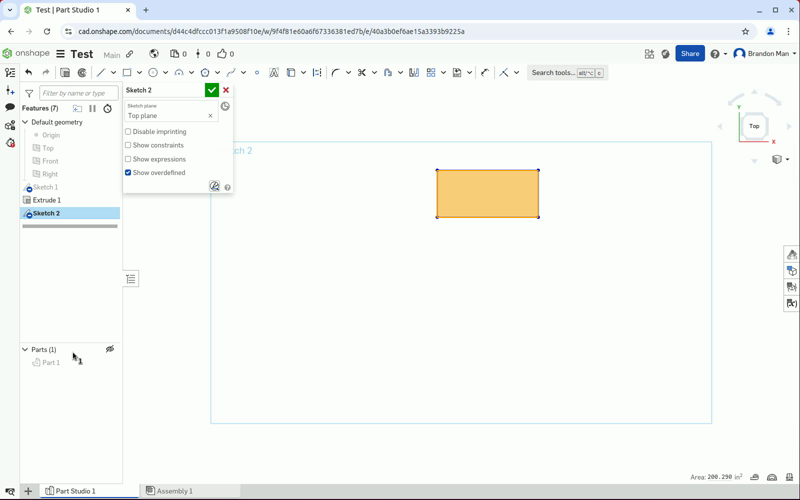
key(shift+y)
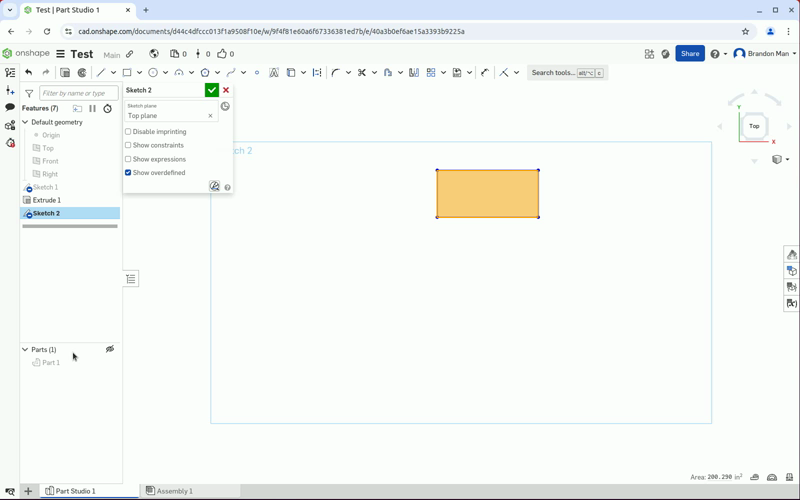
key(shift+e)
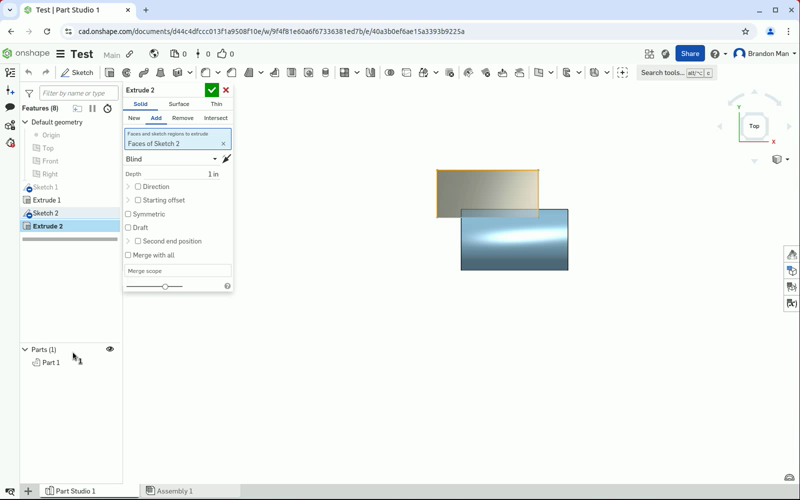
mouse_move(143, 106)
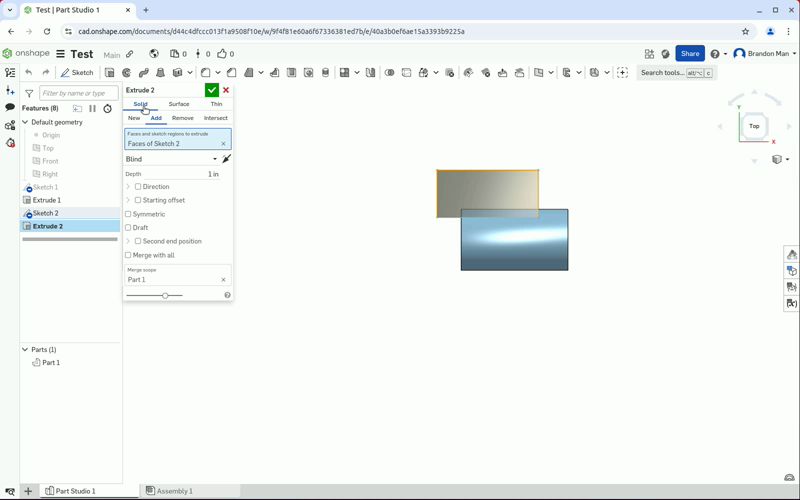
click(143, 106)
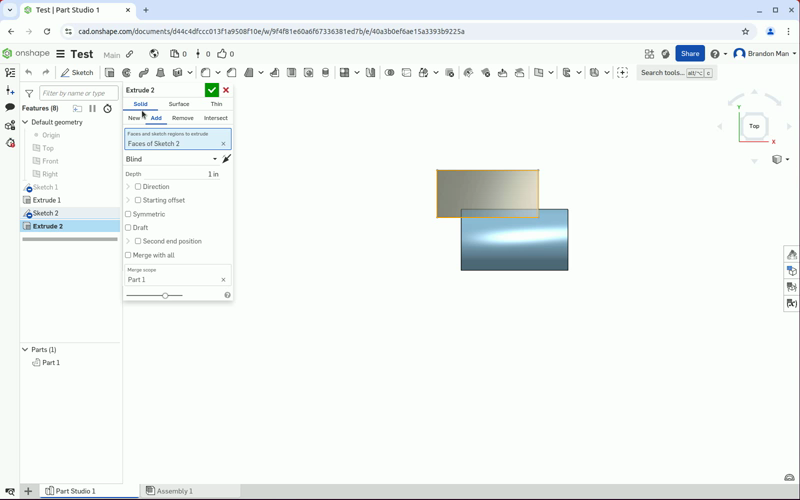
mouse_move(137, 120)
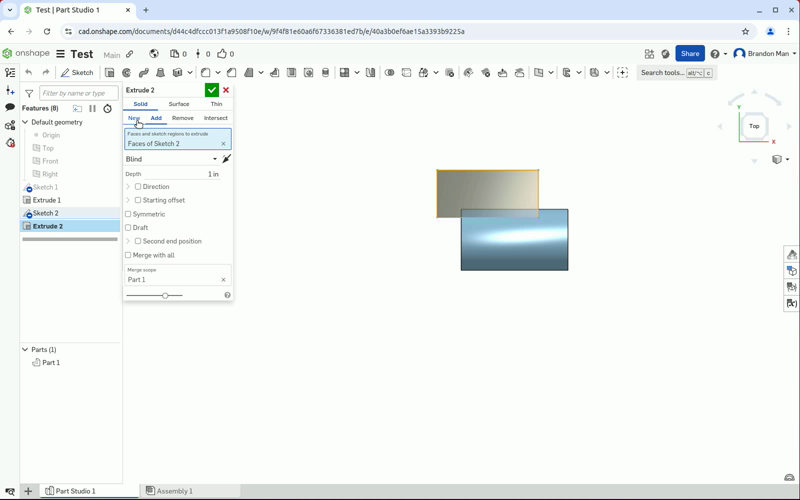
click(137, 120)
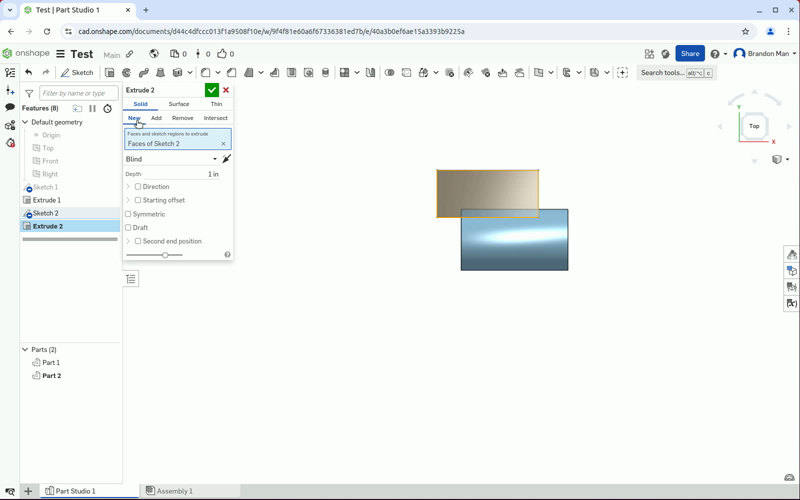
key(tab, 4)
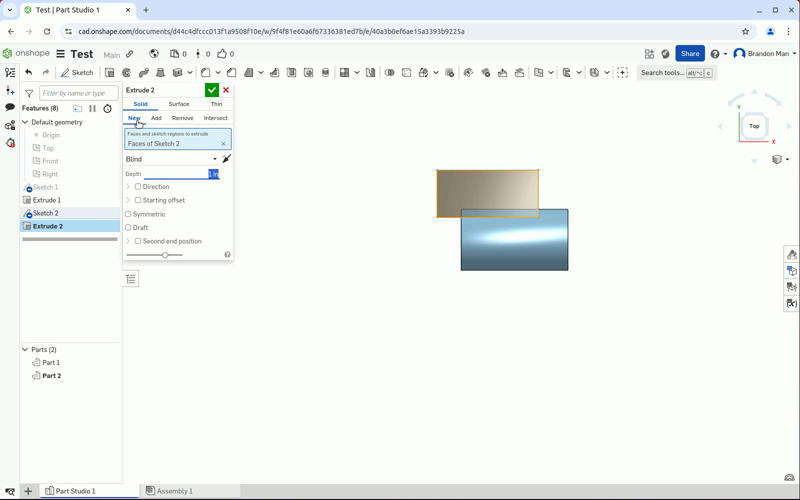
text(1.685)
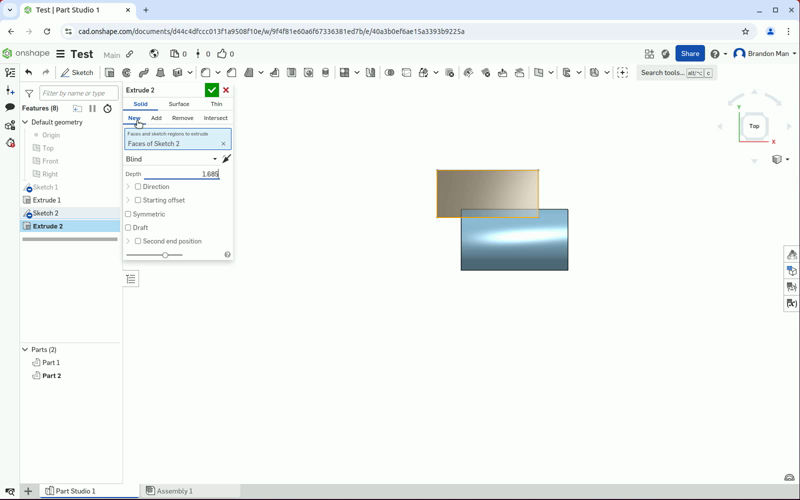
key(enter)
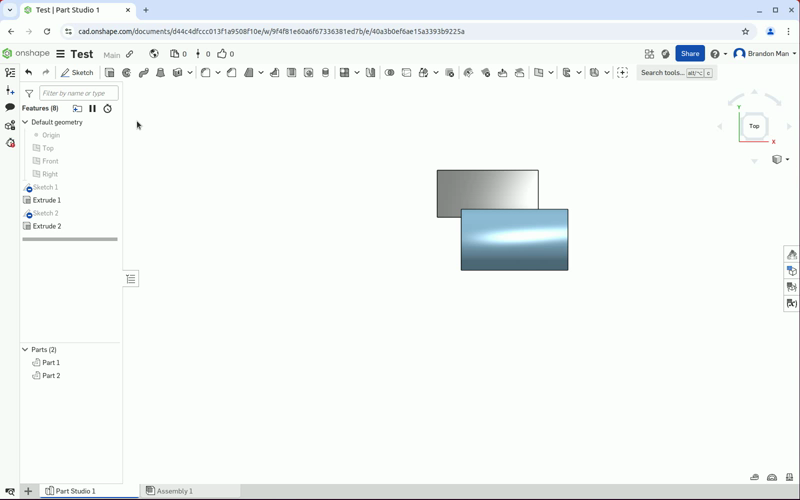
key(shift+h)
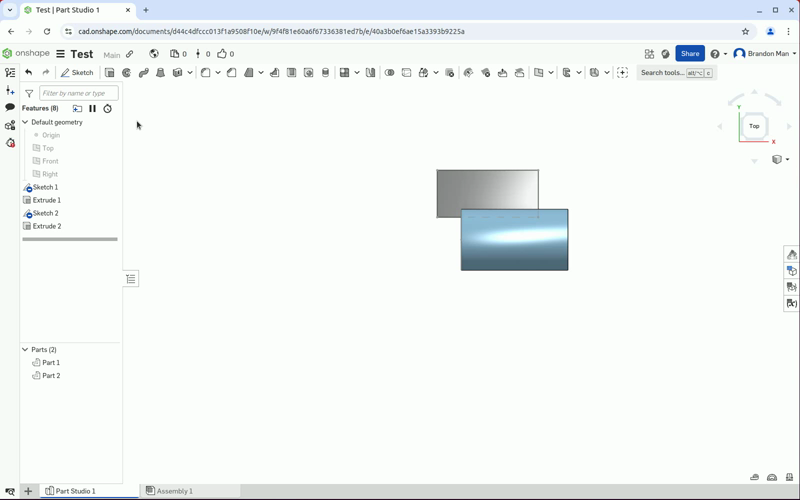
key(shift+h)
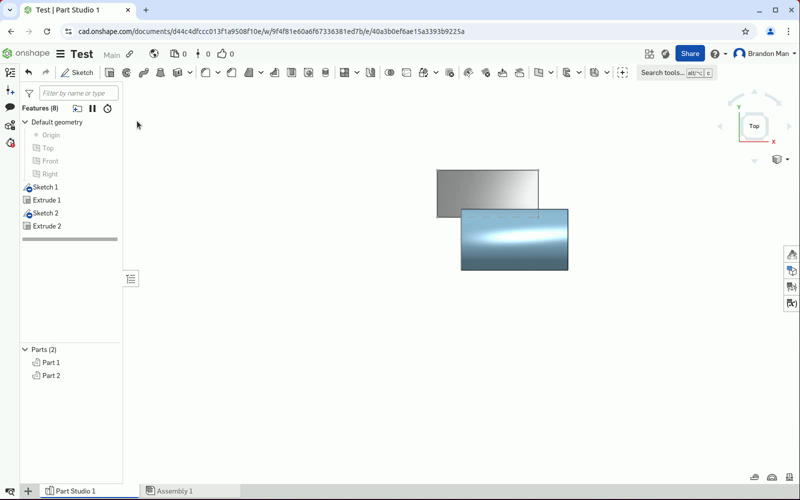
key(shift+7)
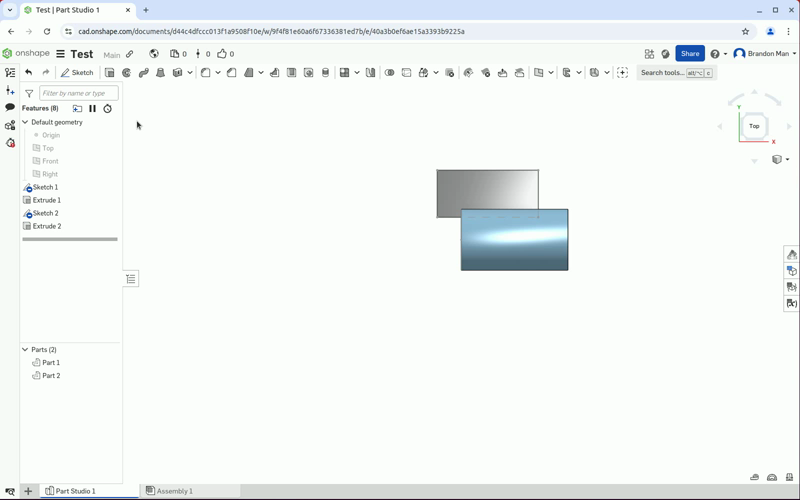
key(up, 3)
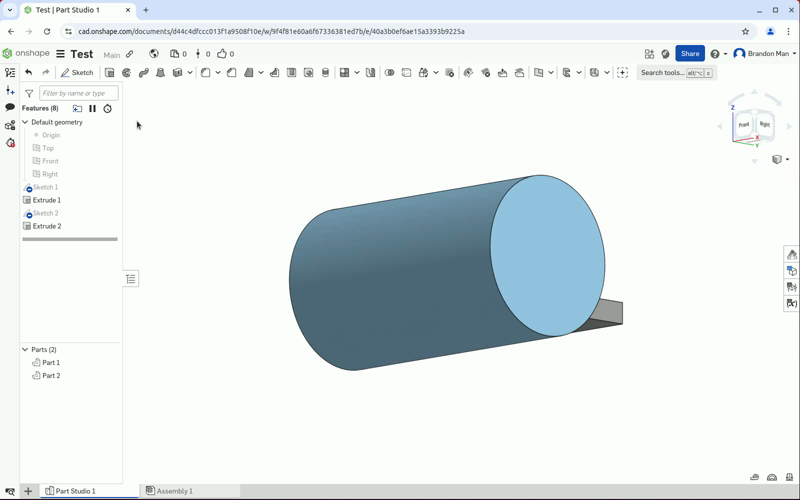
key(left, 3)
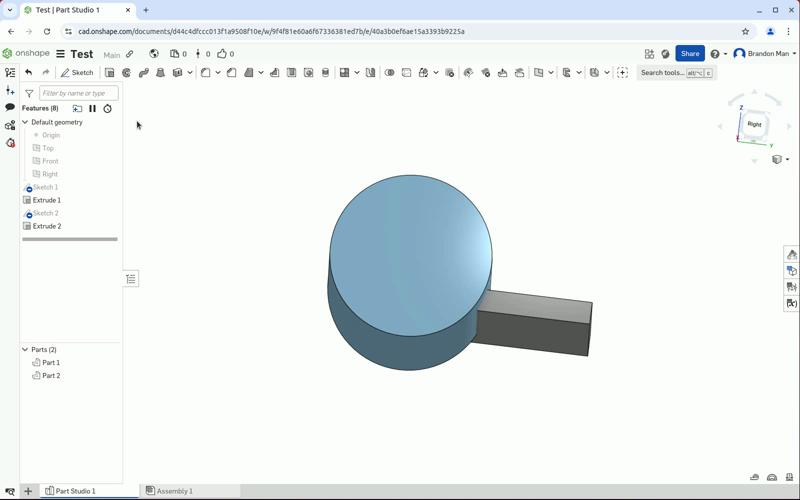
key(right, 3)
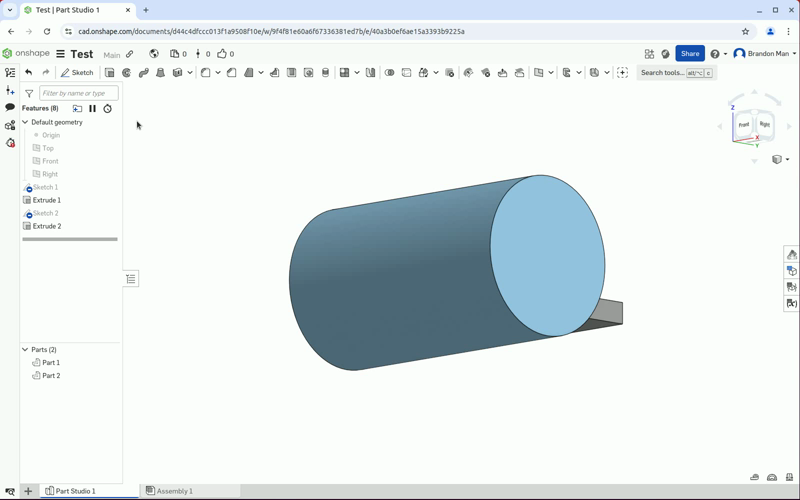
key(down, 3)
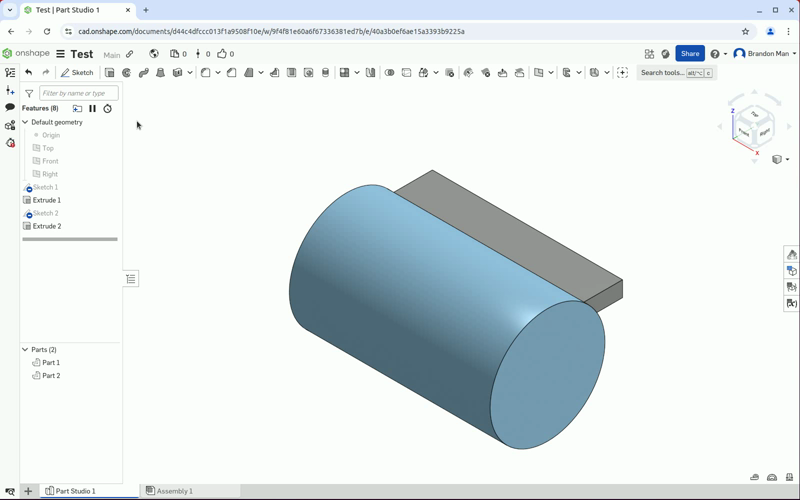
mouse_move(73, 189)
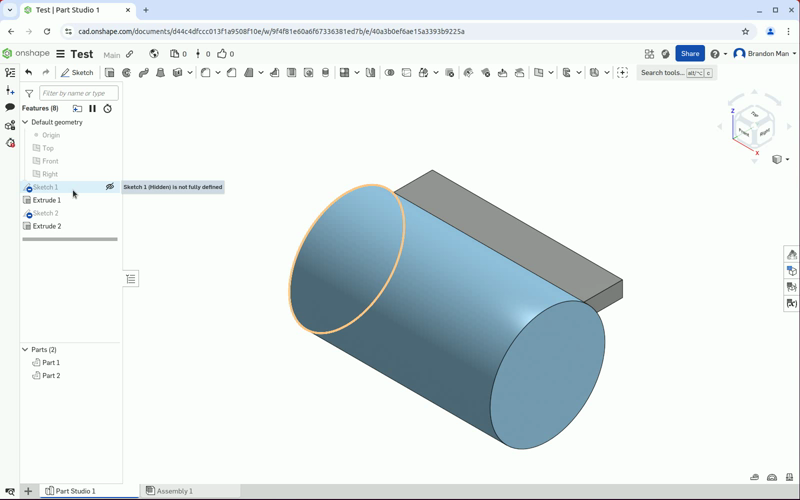
click(73, 189)